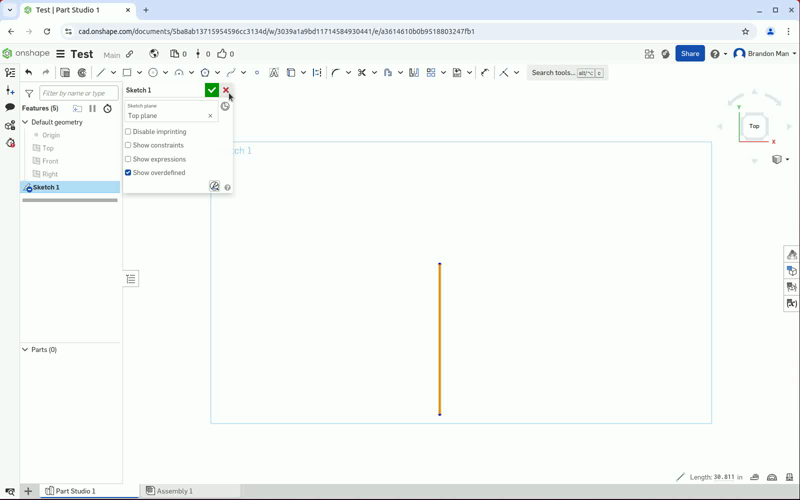
key(shift+h)
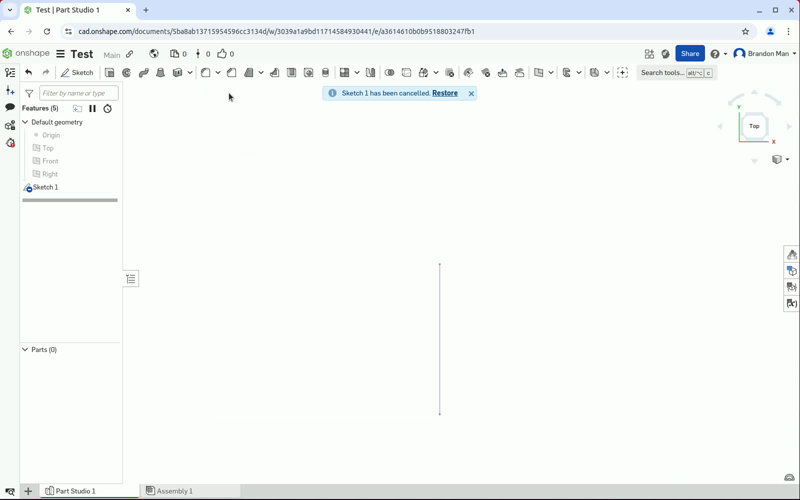
key(shift+s)
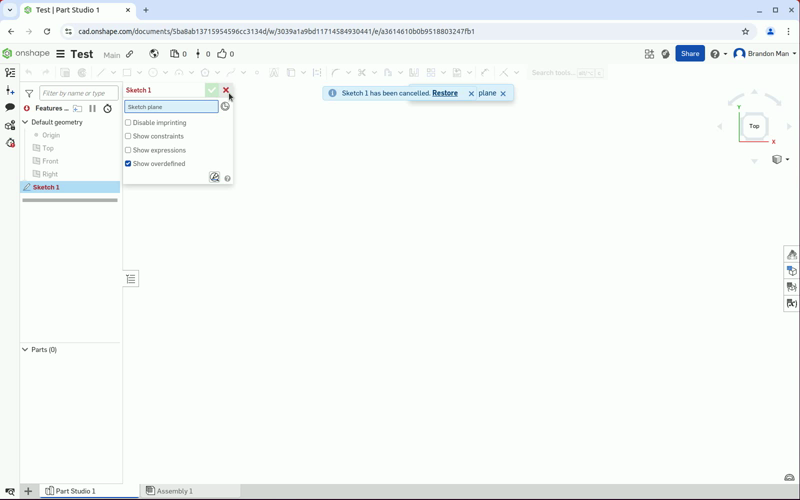
mouse_move(73, 150)
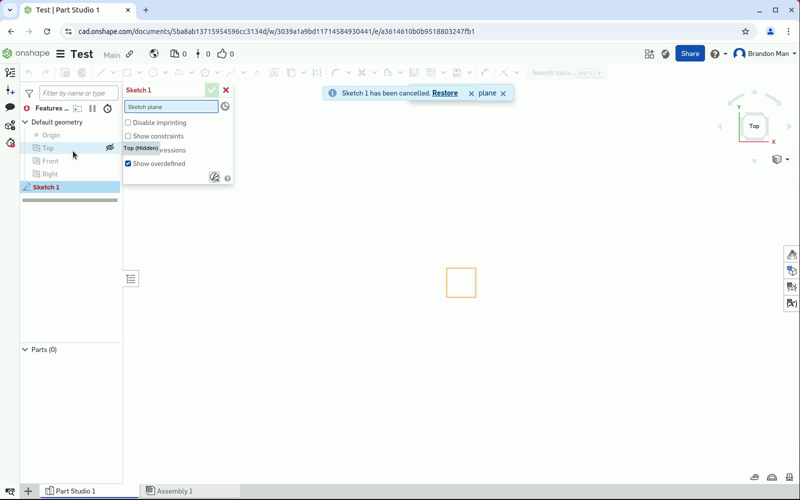
click(73, 150)
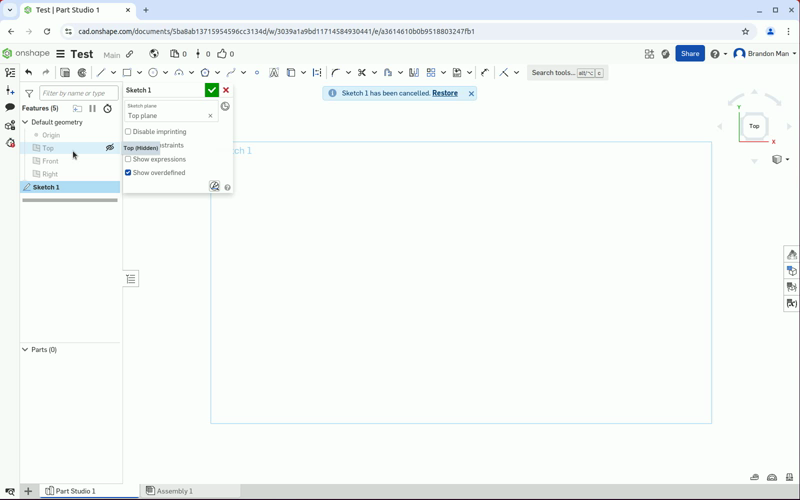
mouse_move(73, 352)
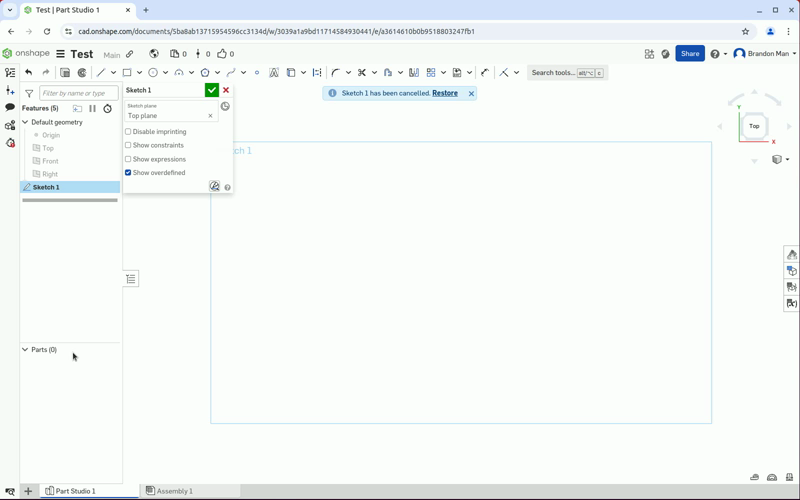
key(y)
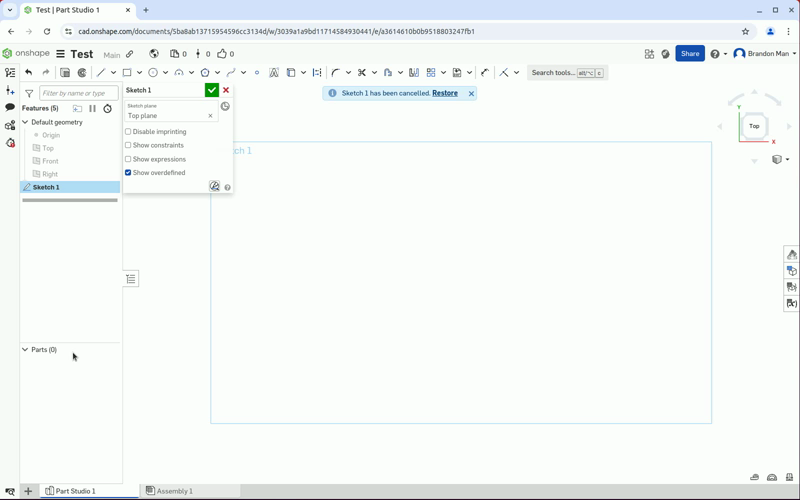
key(l)
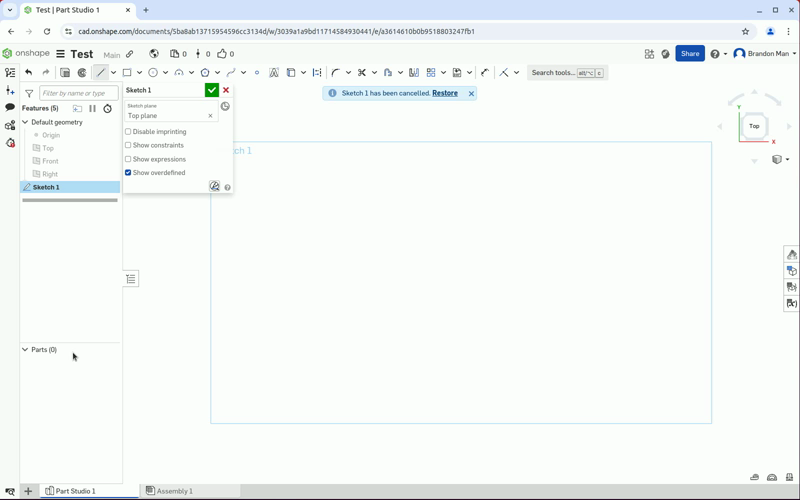
key_down(shift)
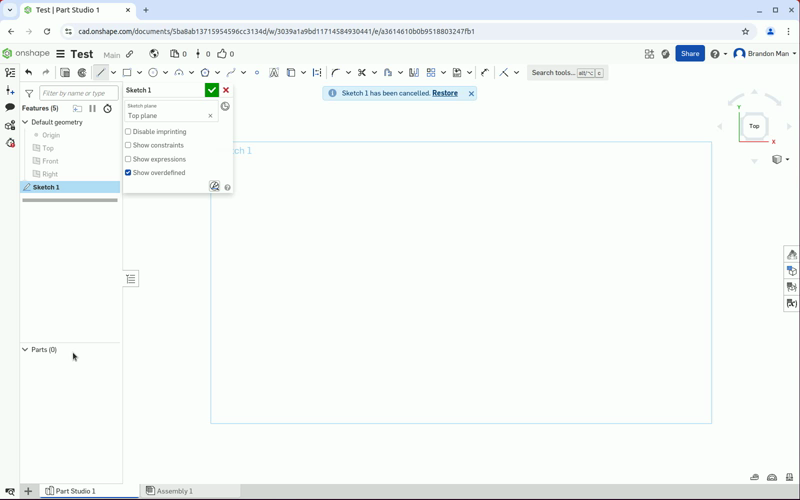
mouse_move(451, 288)
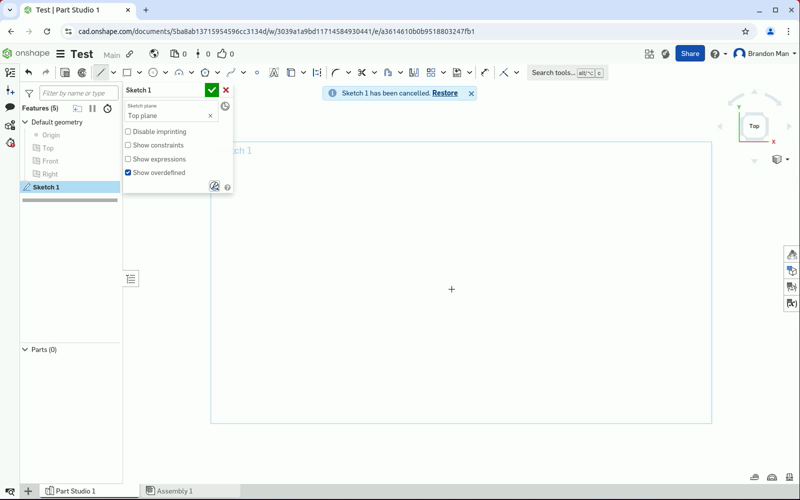
click(451, 288)
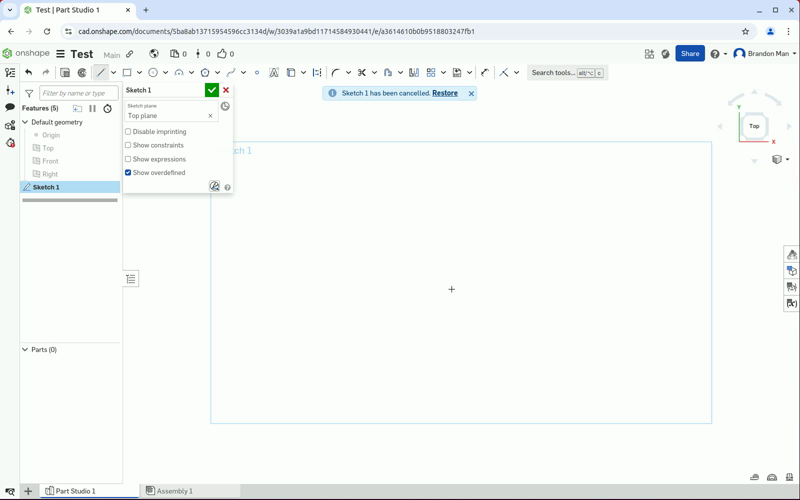
key_up(shift)
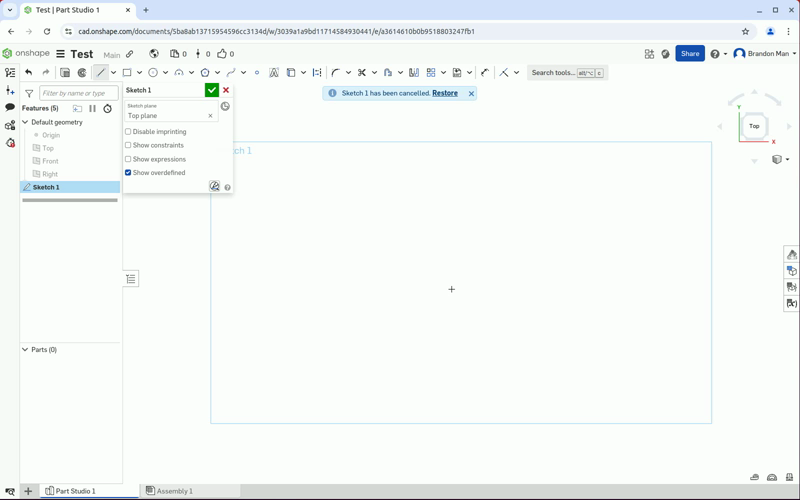
key_down(shift)
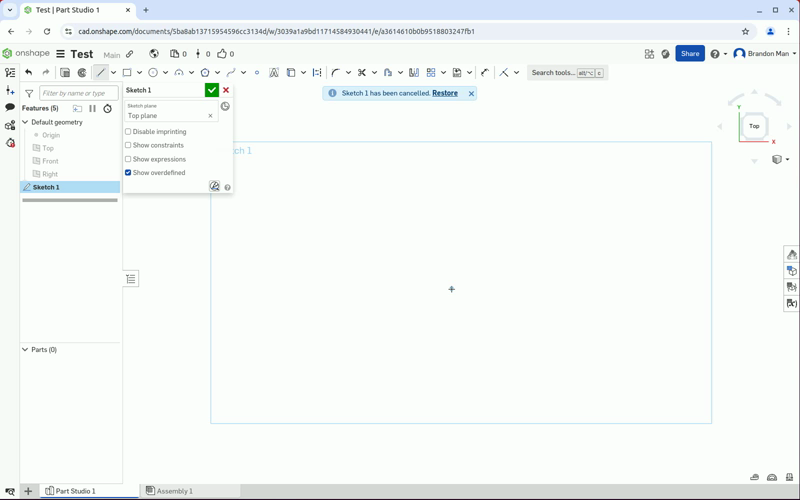
mouse_move(569, 288)
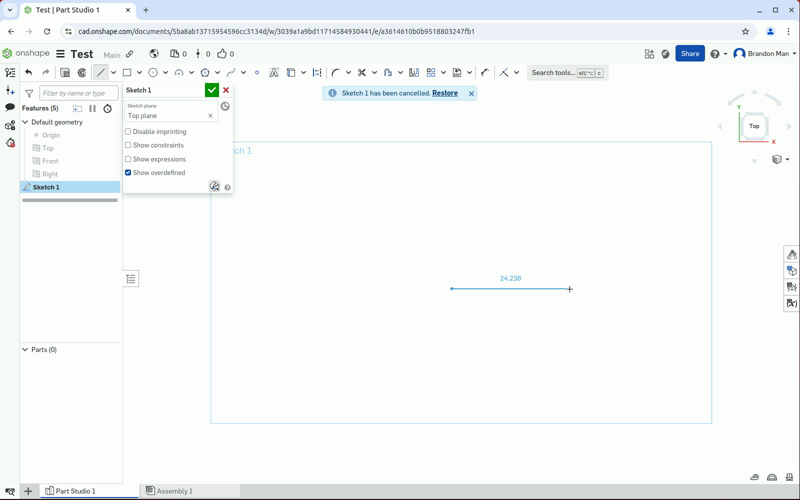
click(569, 288)
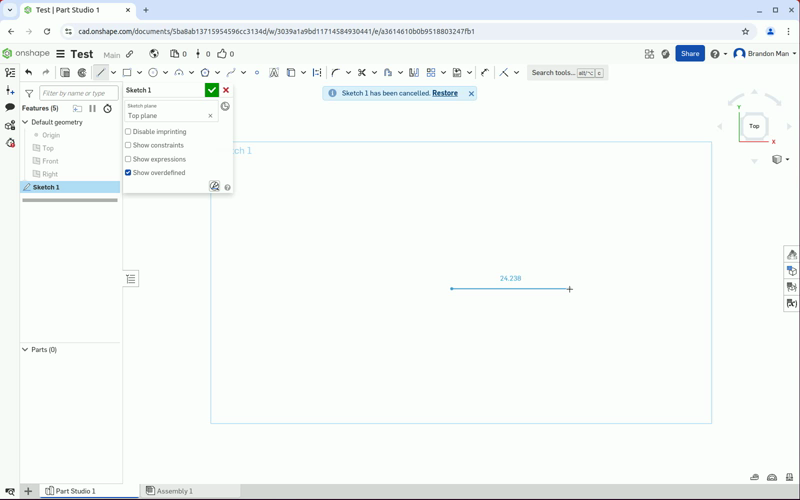
key_up(shift)
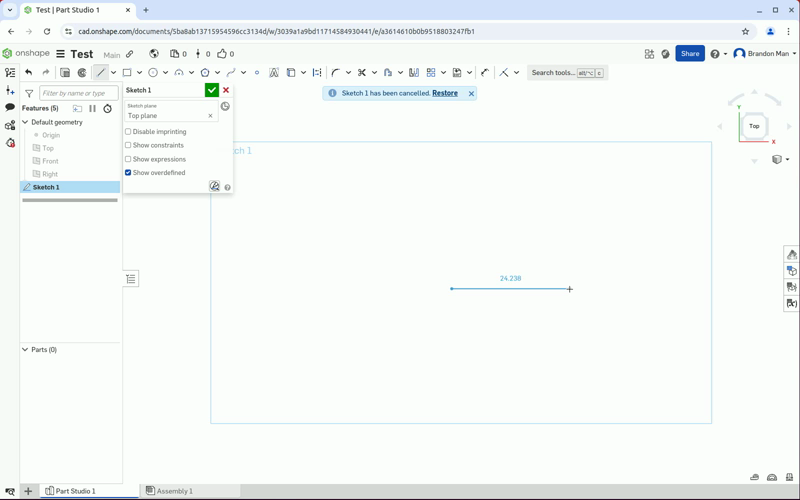
key_down(shift)
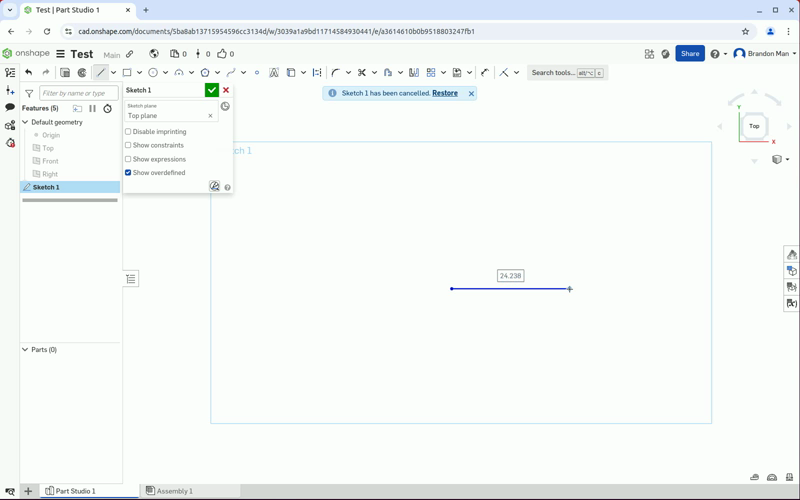
mouse_move(569, 170)
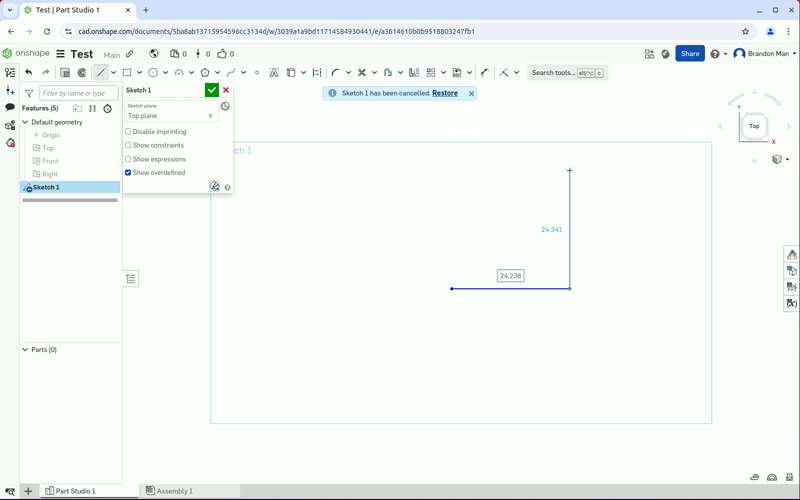
click(569, 170)
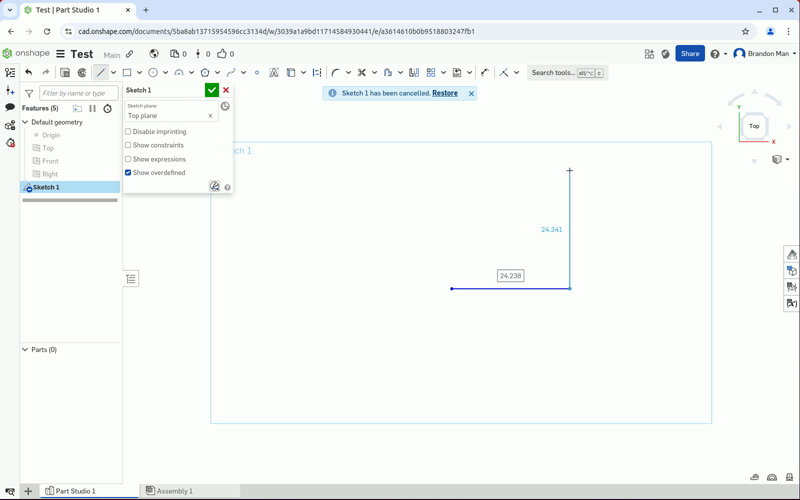
key_up(shift)
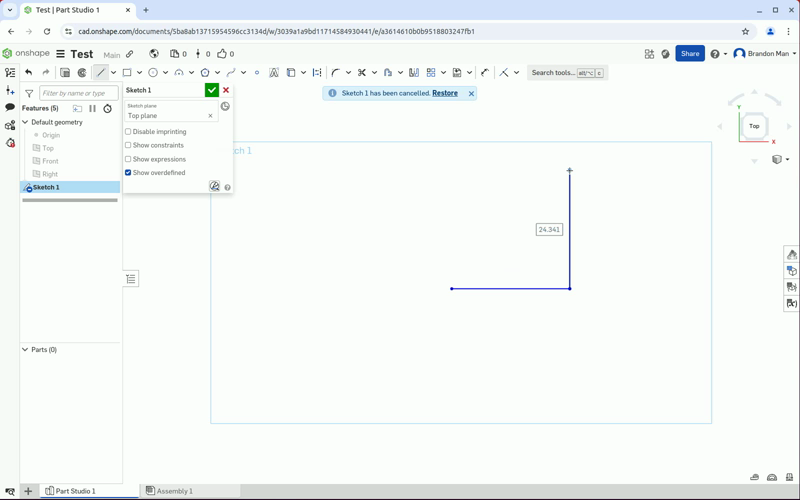
key_down(shift)
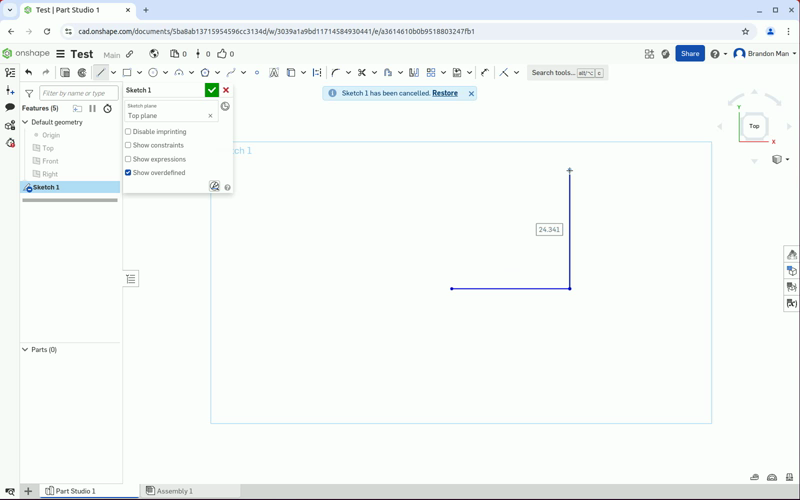
mouse_move(451, 170)
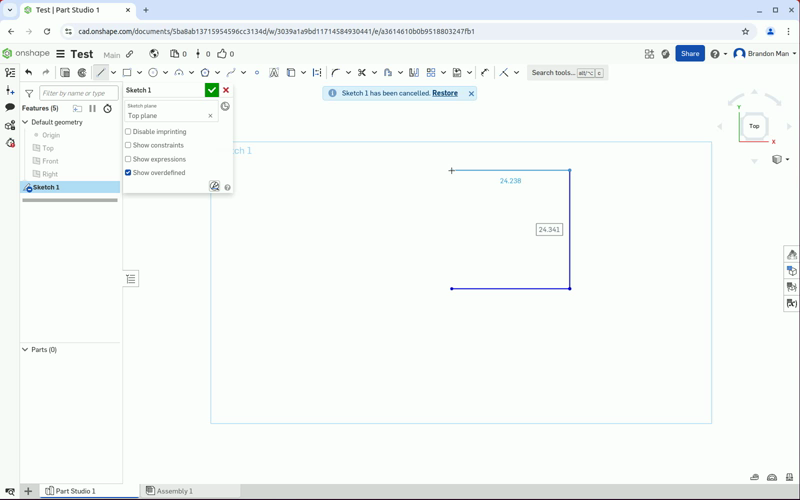
click(451, 170)
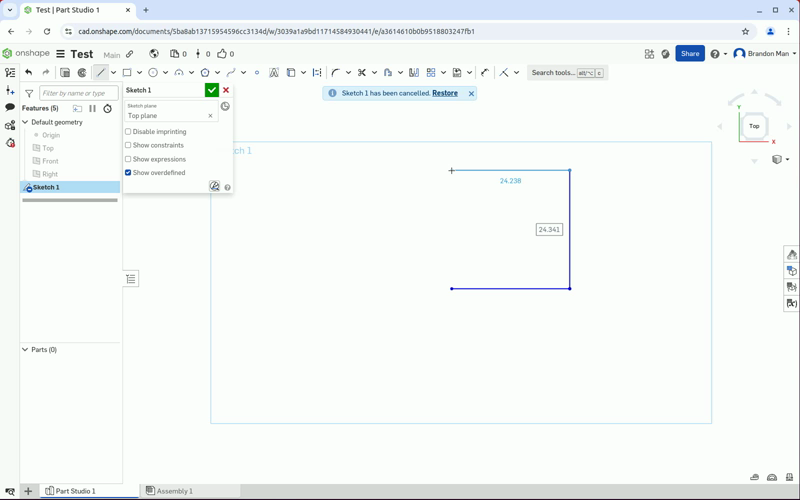
key_up(shift)
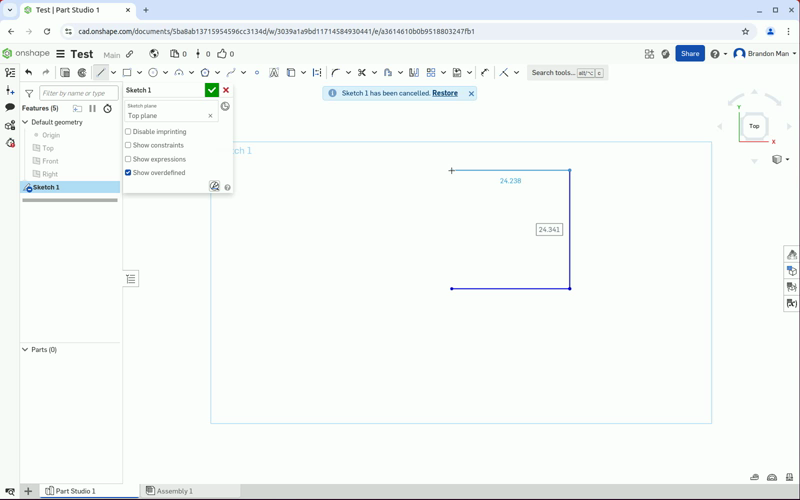
key_down(shift)
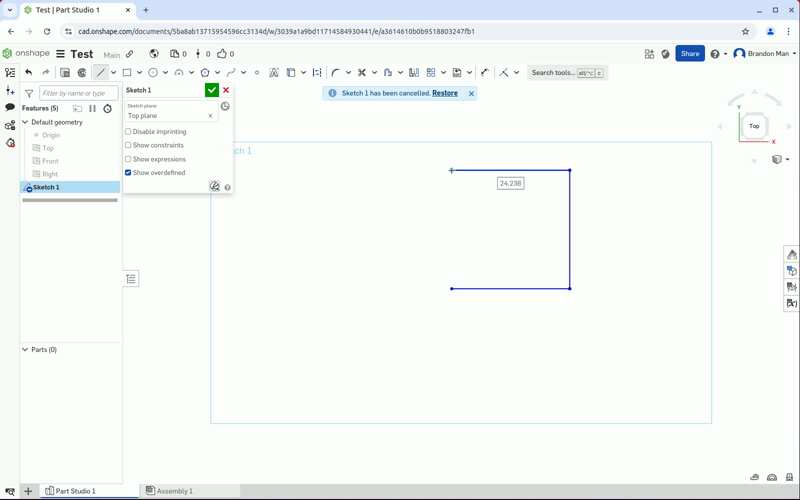
mouse_move(451, 288)
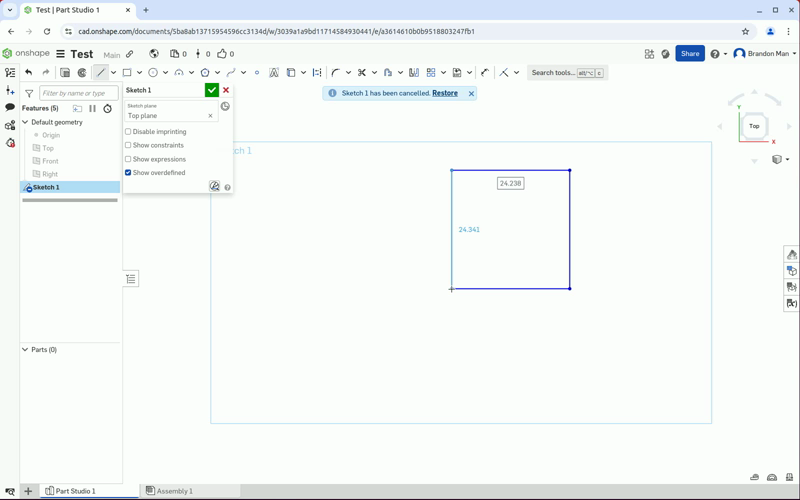
key_up(shift)
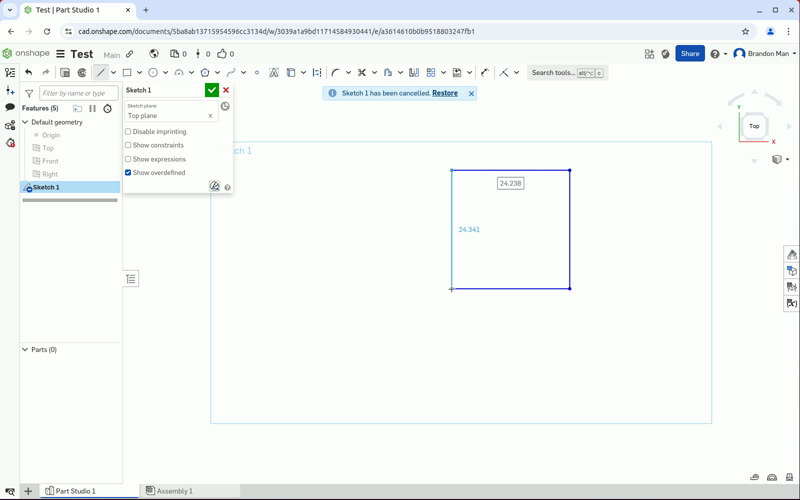
click(451, 288)
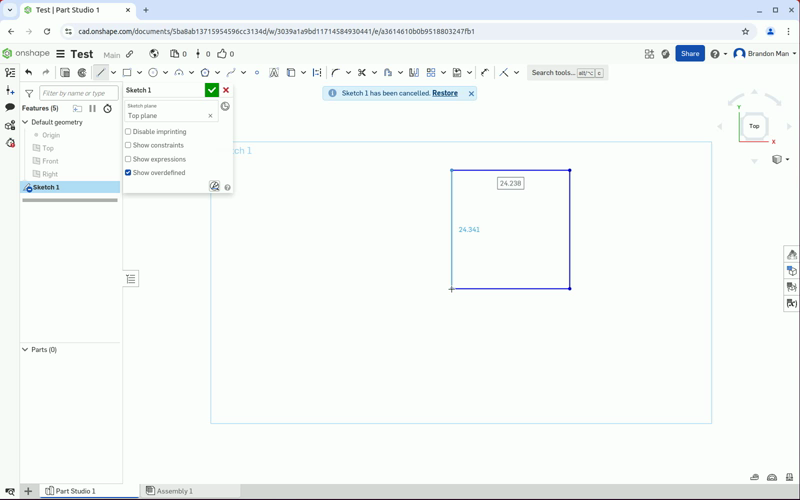
key(esc)
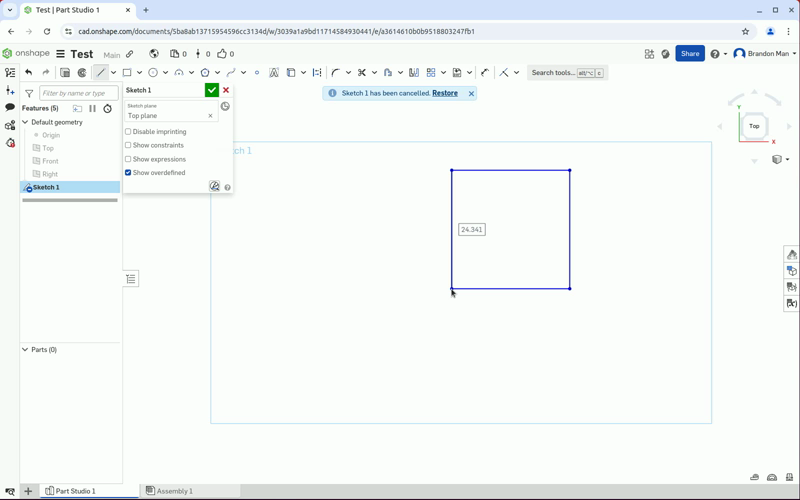
mouse_move(494, 246)
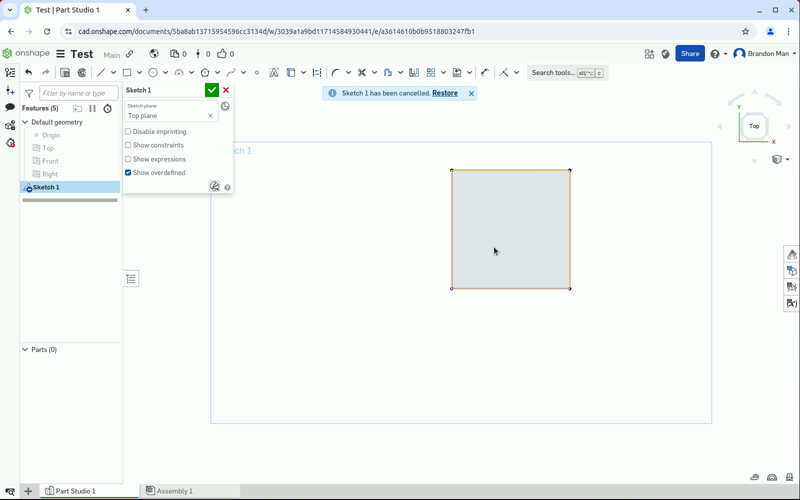
click(494, 246)
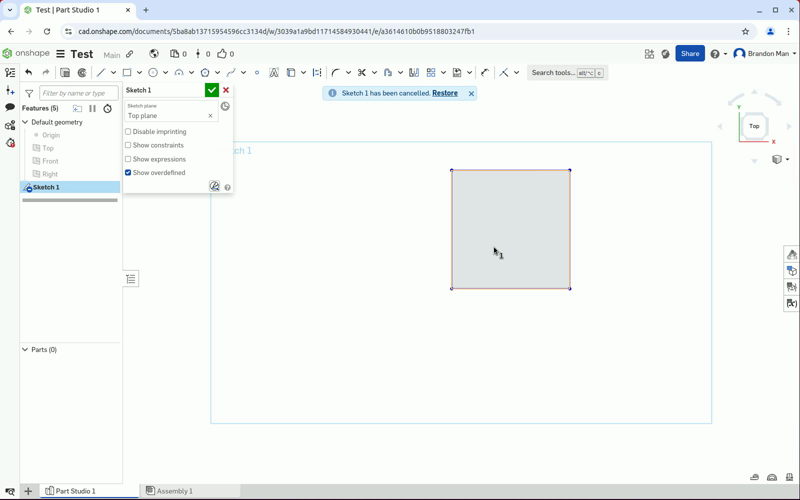
mouse_move(73, 352)
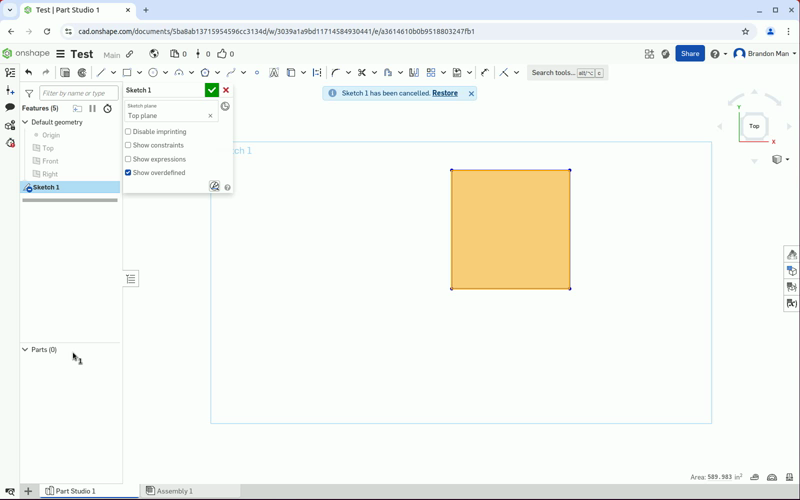
key(shift+y)
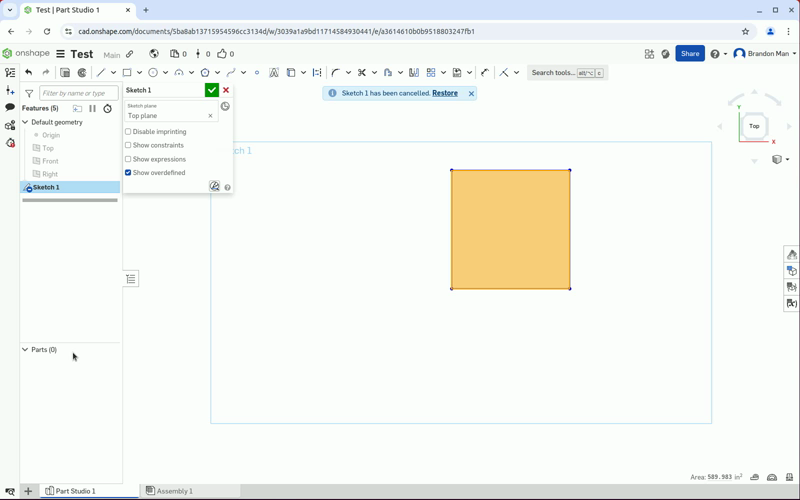
key(shift+e)
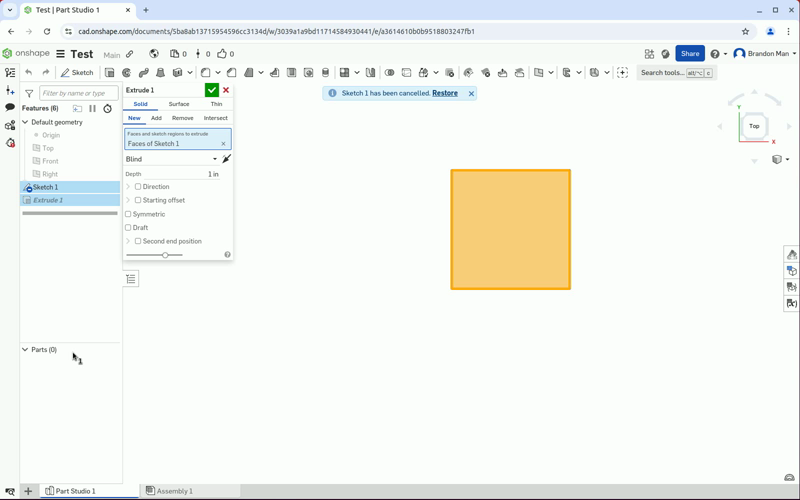
mouse_move(143, 106)
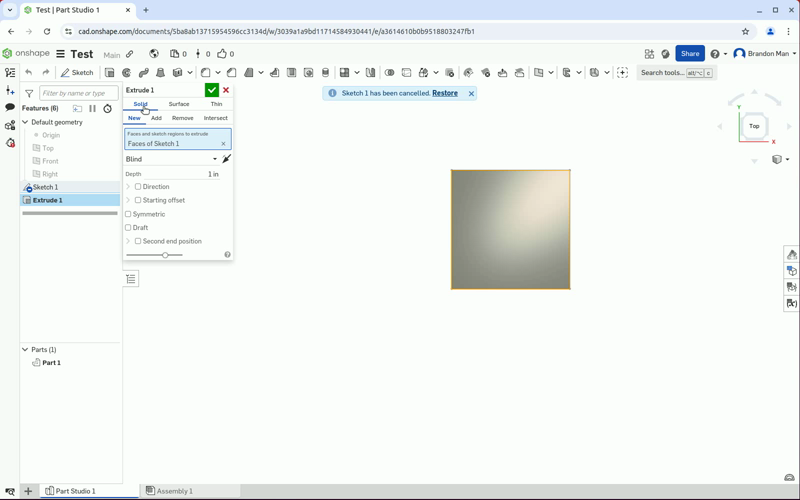
click(143, 106)
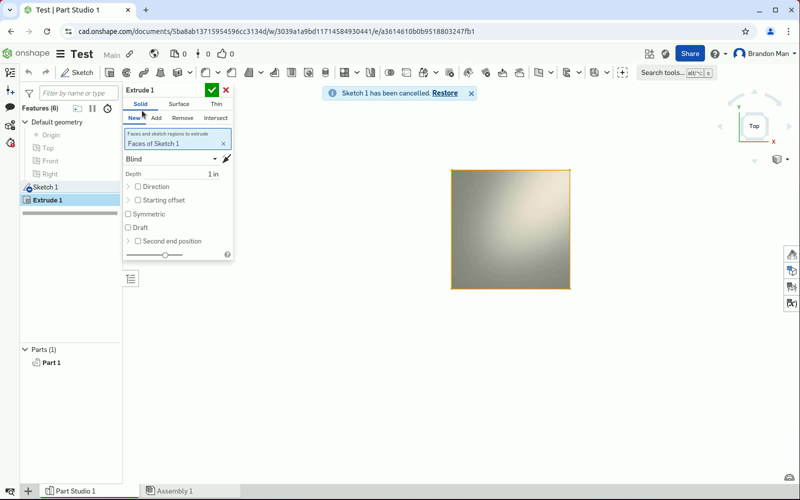
mouse_move(137, 120)
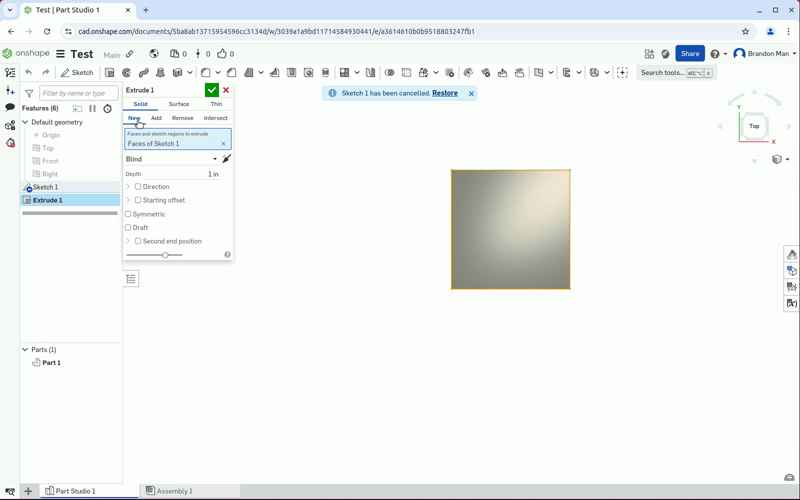
click(137, 120)
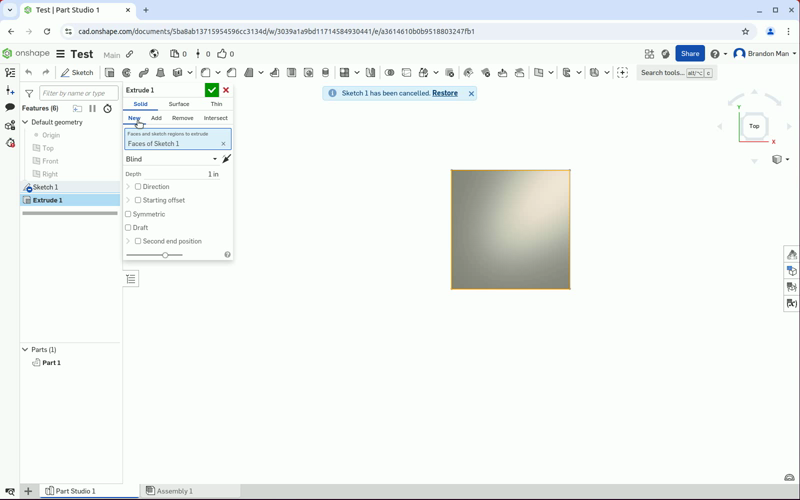
key(tab, 4)
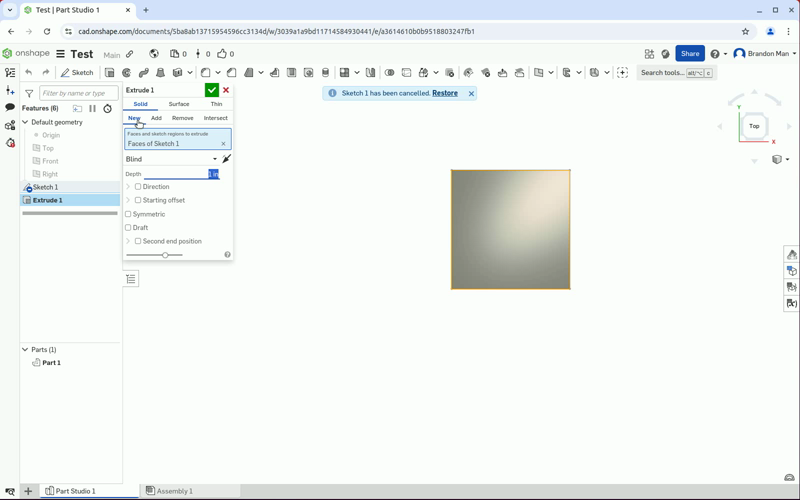
text(1.926)
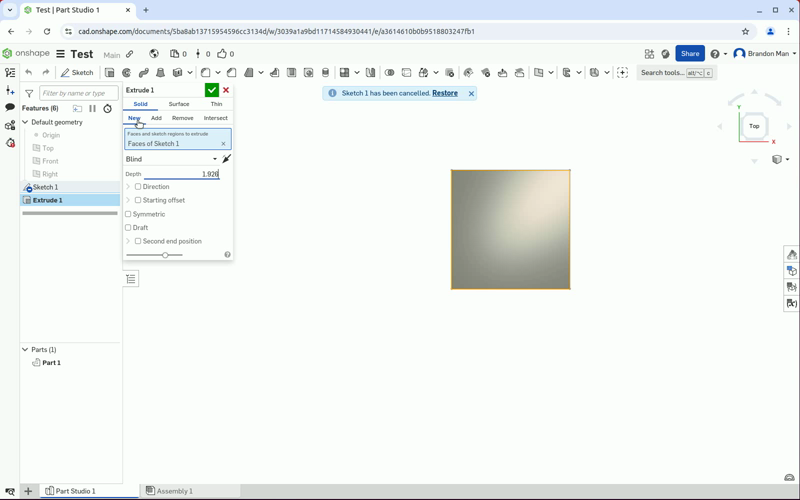
key(enter)
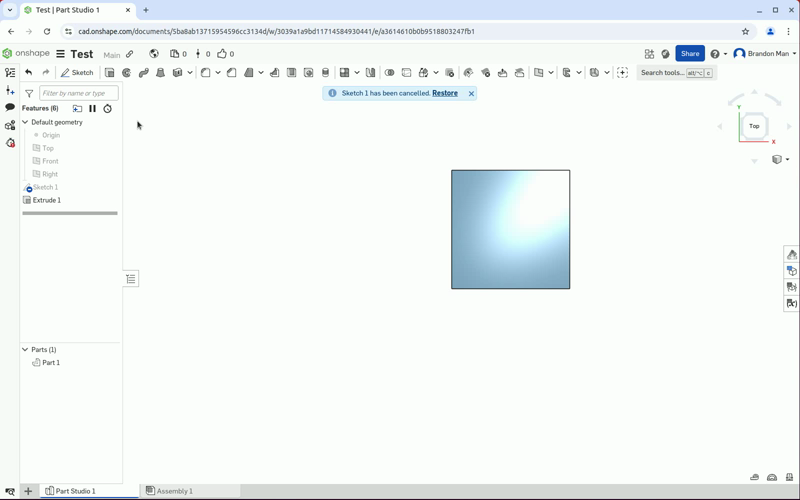
key(shift+h)
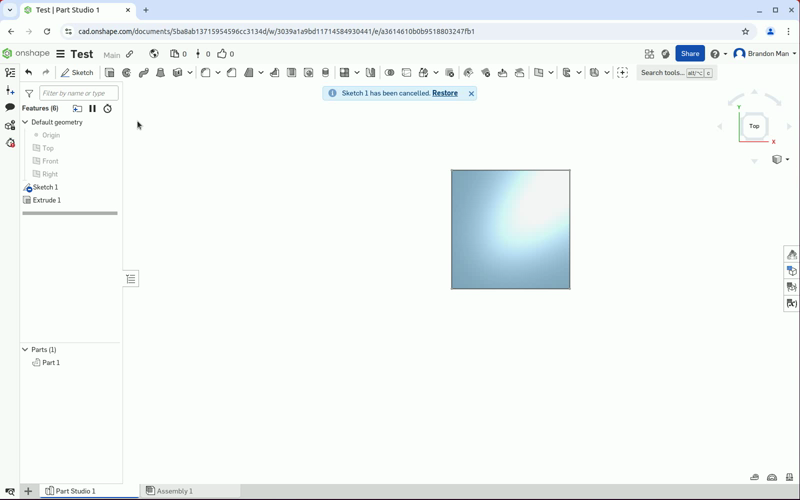
key(shift+h)
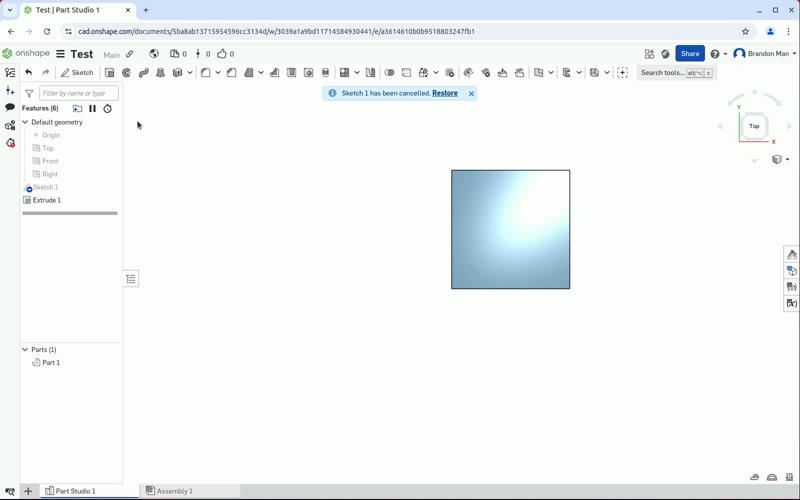
mouse_move(73, 189)
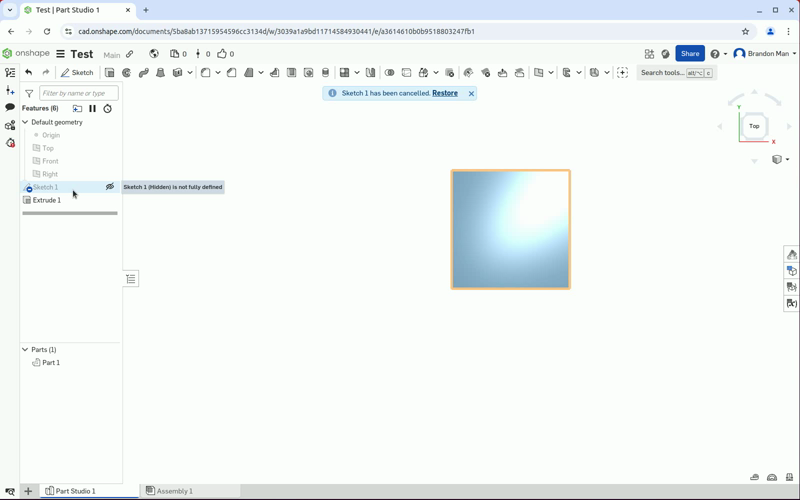
click(73, 189)
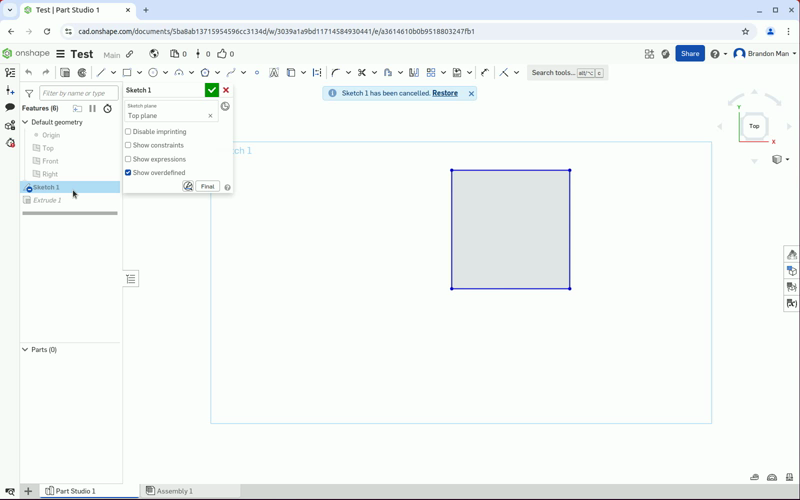
mouse_move(229, 92)
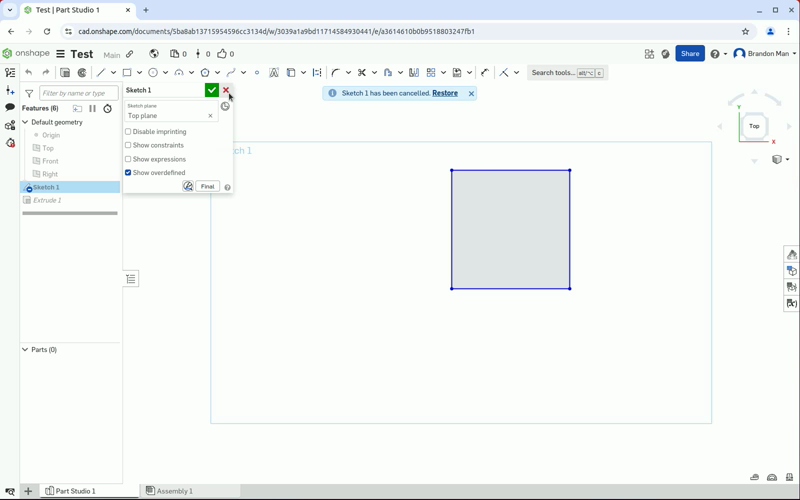
click(229, 92)
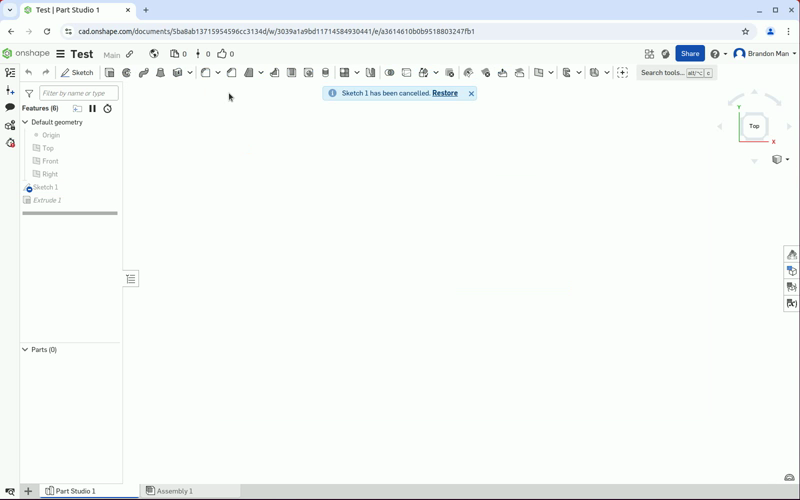
mouse_move(541, 75)
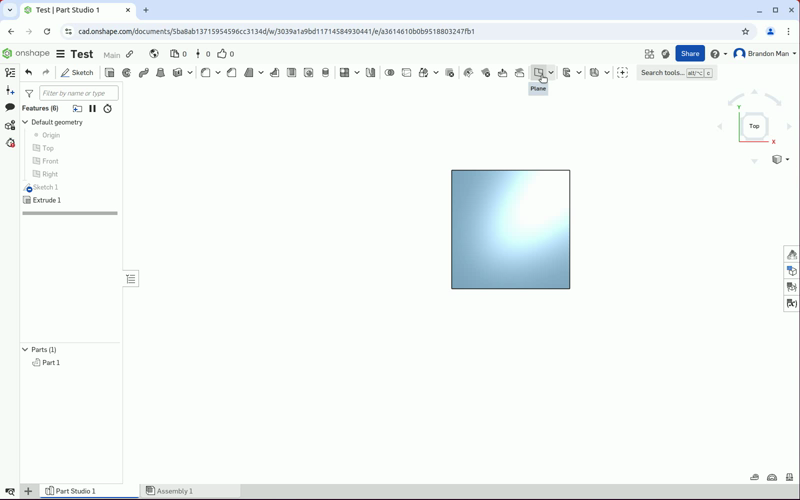
click(541, 75)
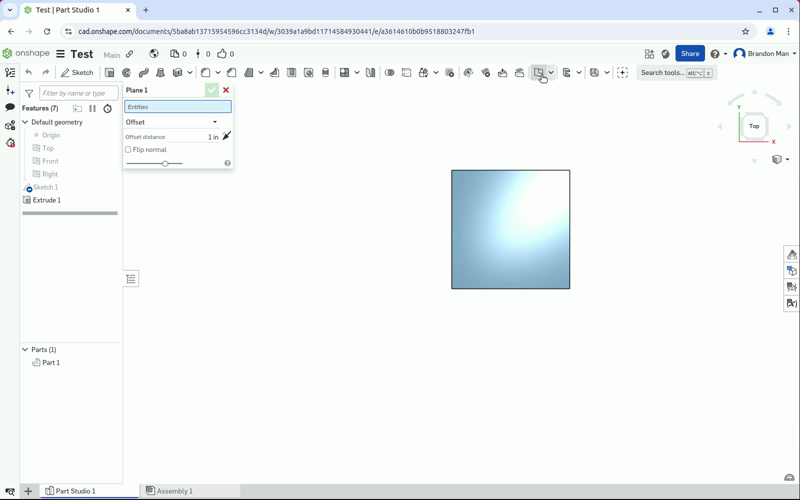
mouse_move(73, 150)
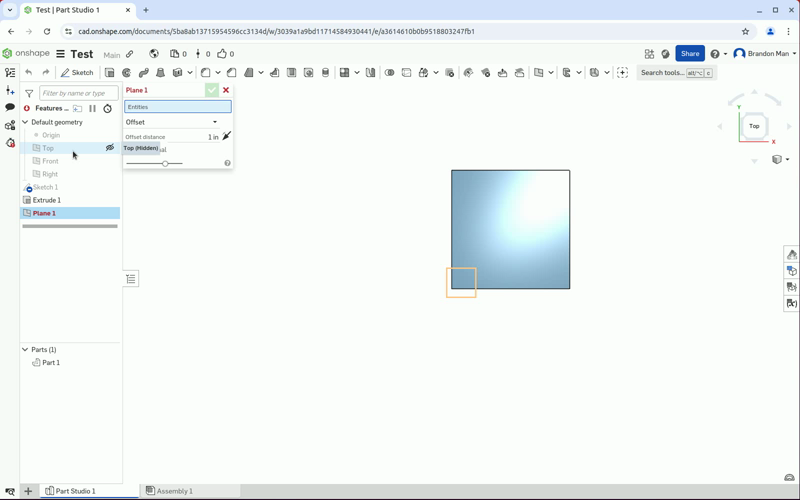
click(73, 150)
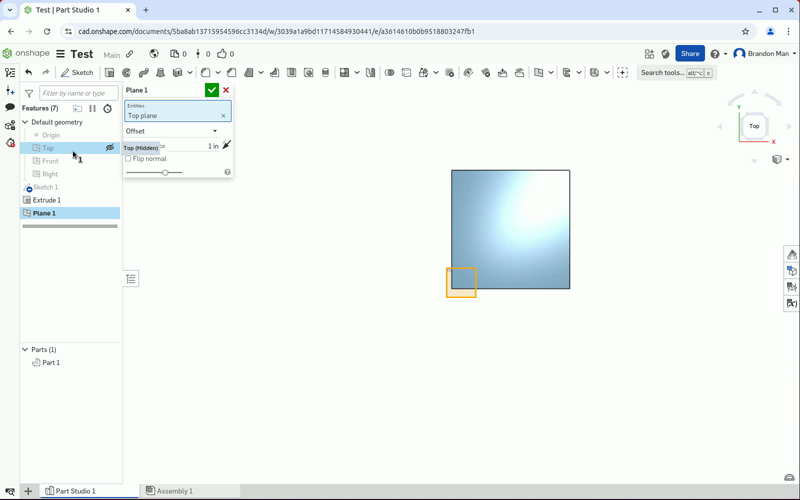
key(tab, 2)
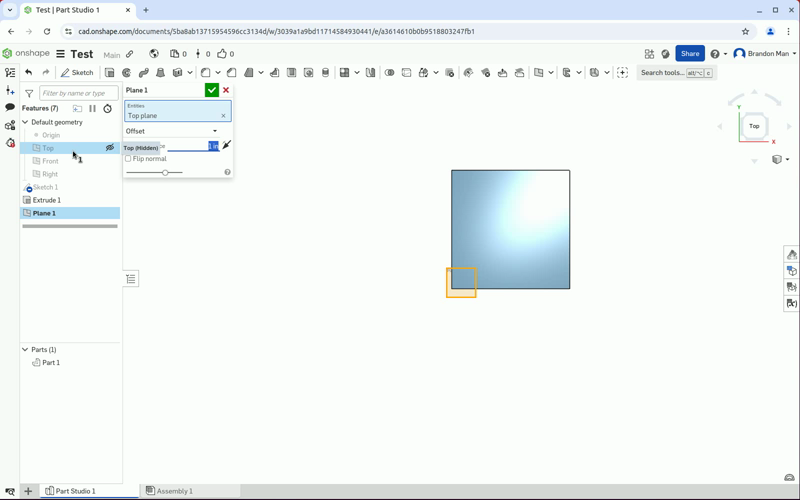
text(1.91)
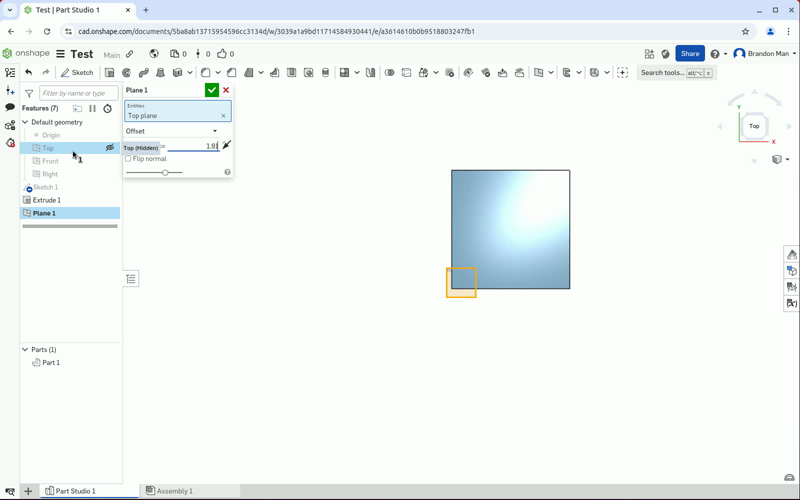
key(enter, 2)
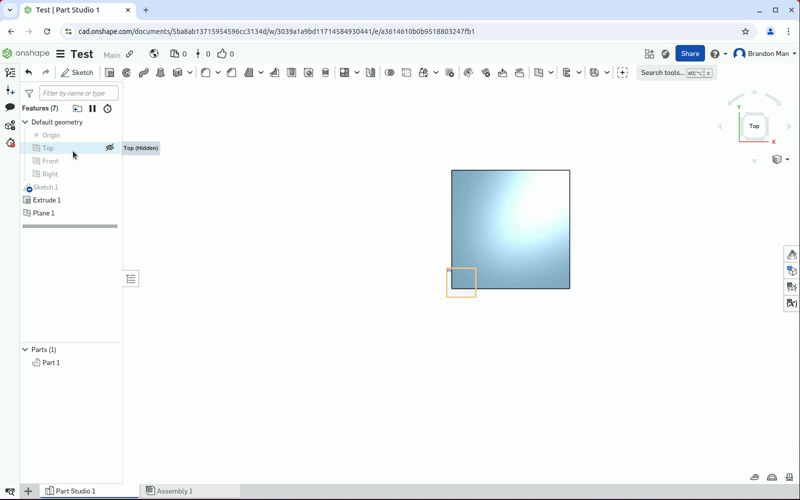
key(shift+s)
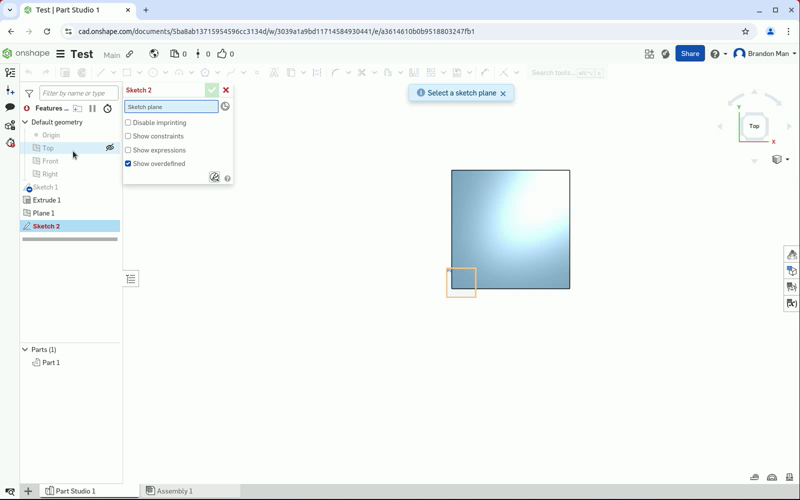
mouse_move(73, 215)
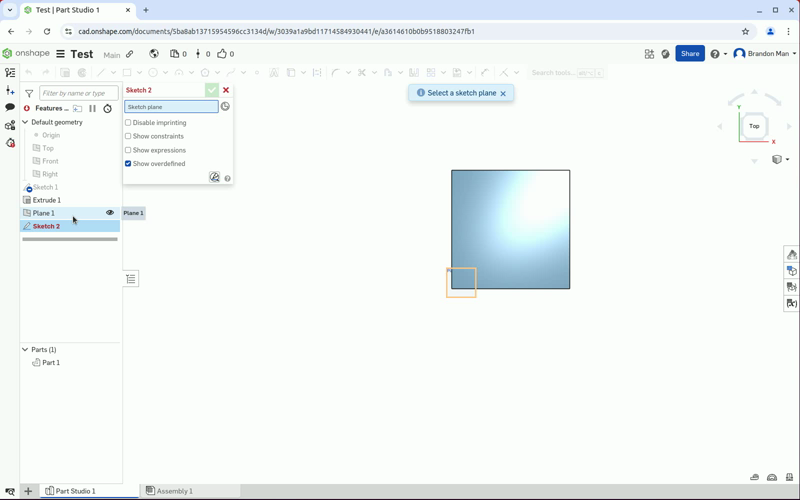
click(73, 215)
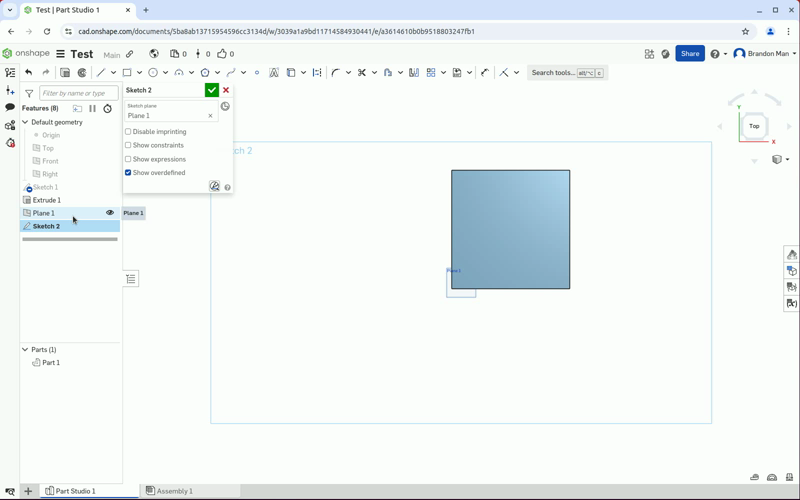
mouse_move(73, 352)
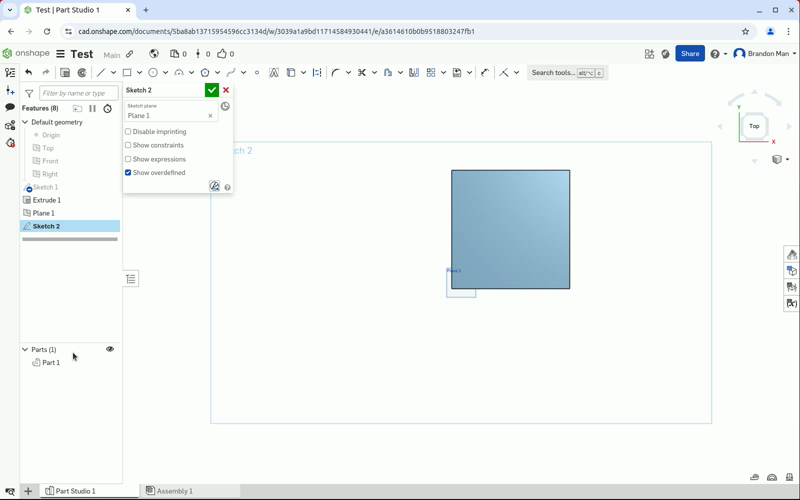
key(y)
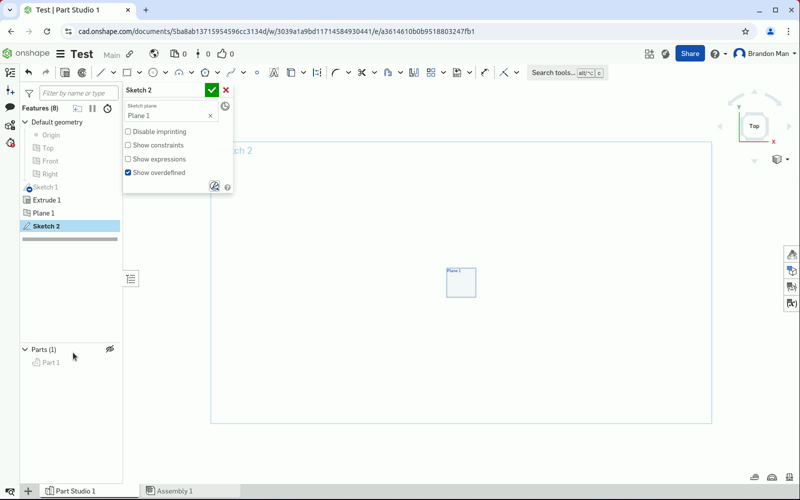
key(c)
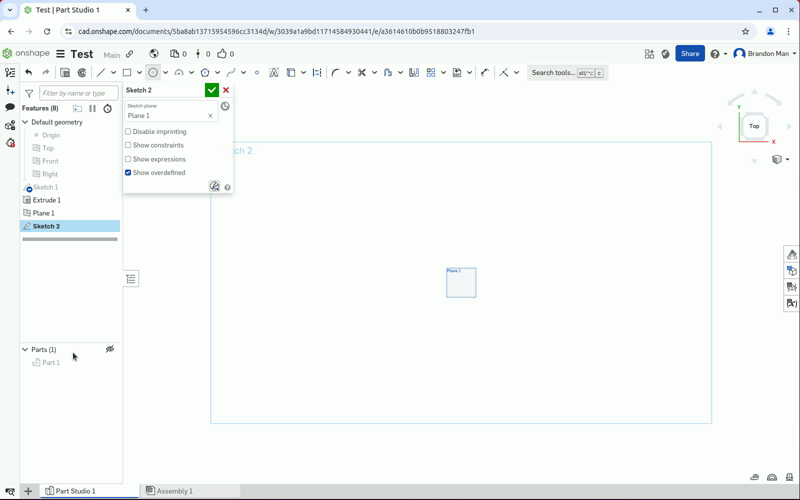
key_down(shift)
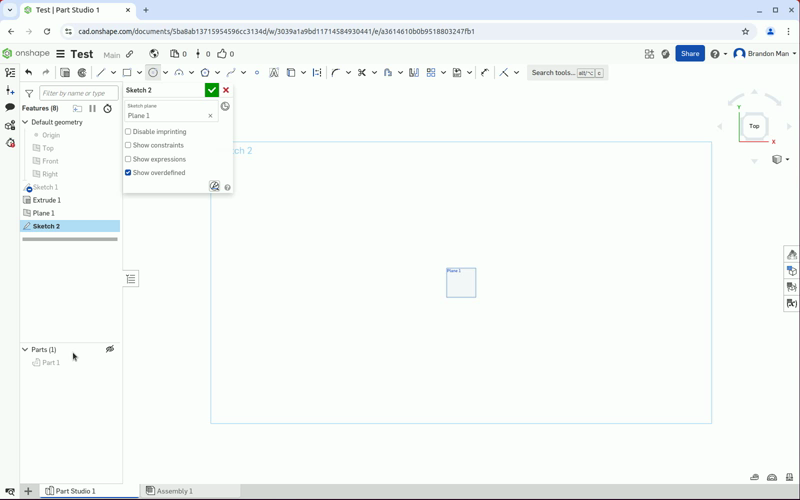
mouse_move(511, 230)
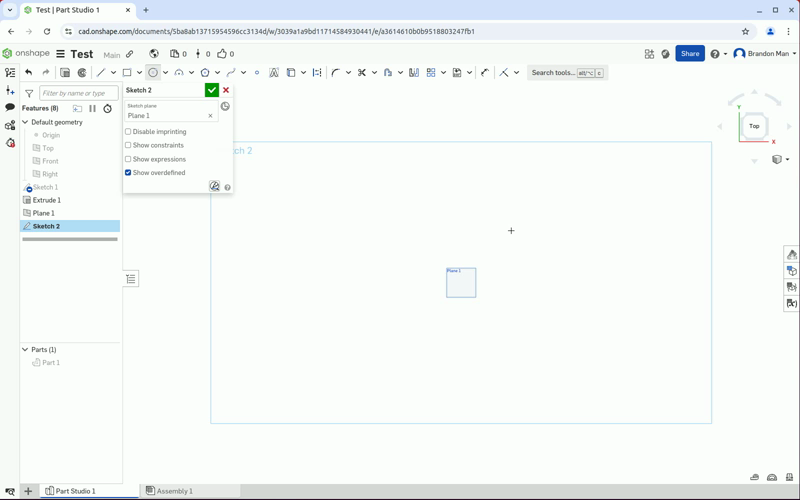
click(511, 230)
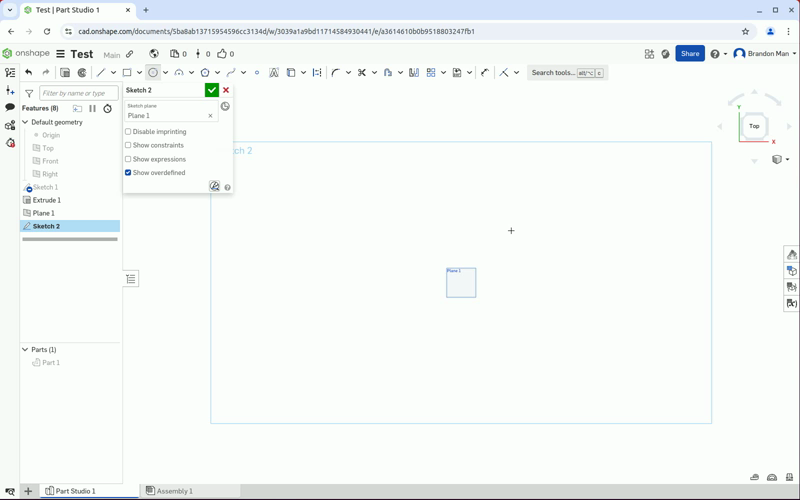
key_up(shift)
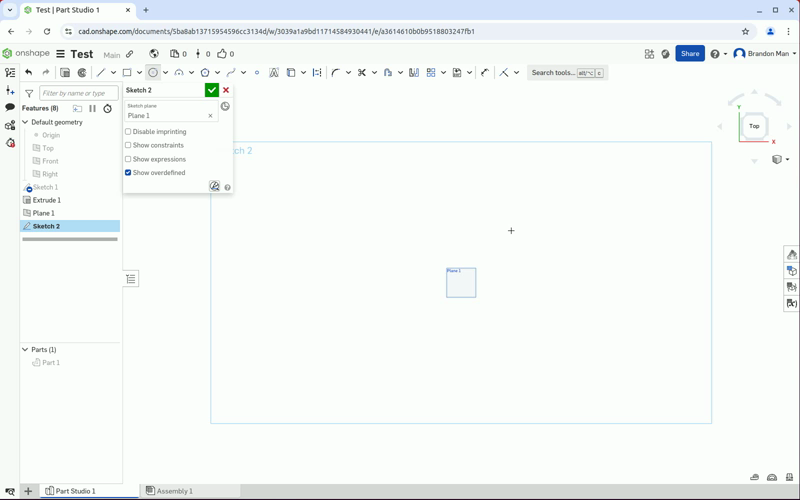
mouse_move(569, 230)
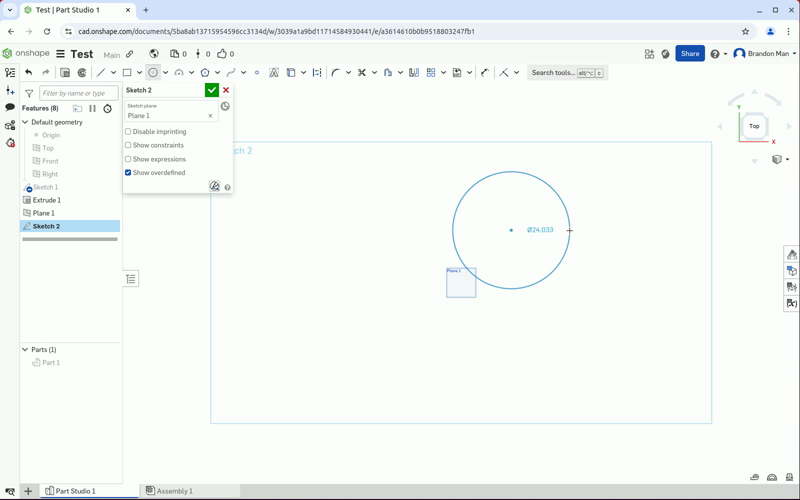
click(569, 230)
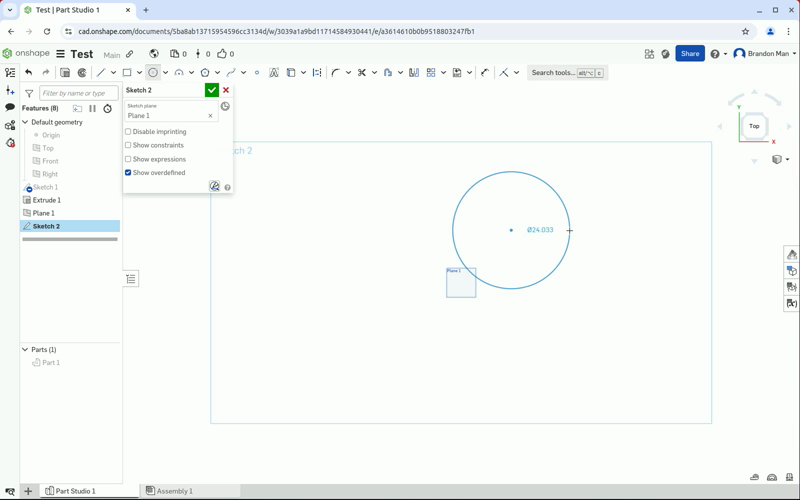
key(esc)
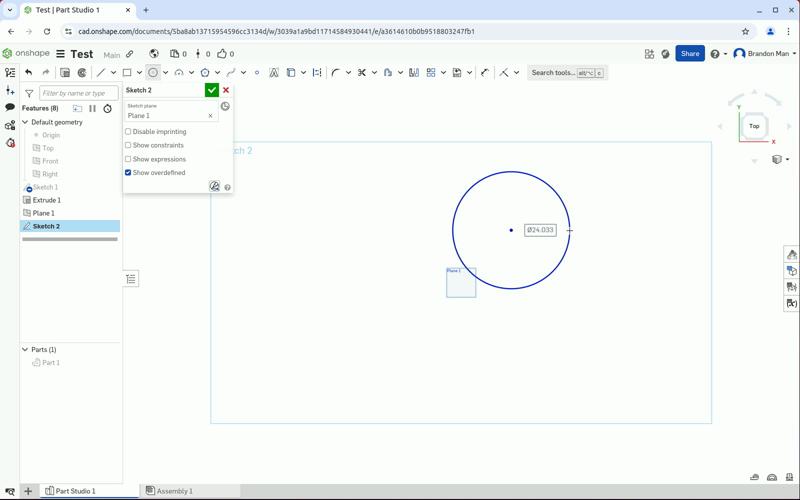
mouse_move(493, 239)
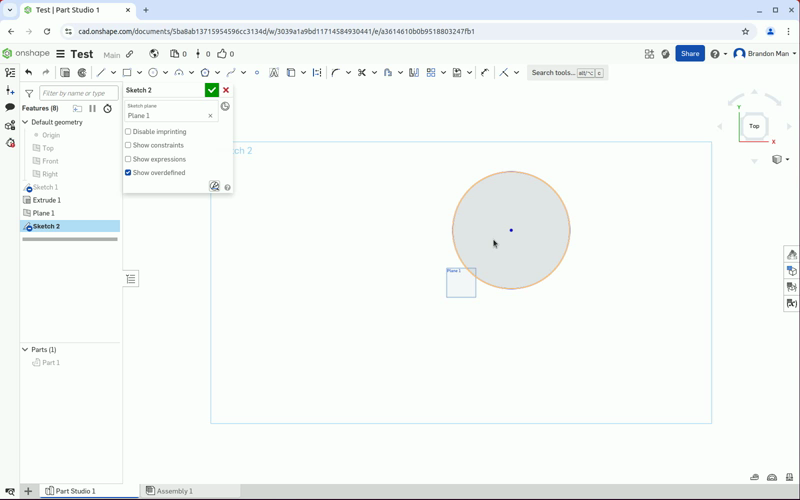
click(493, 239)
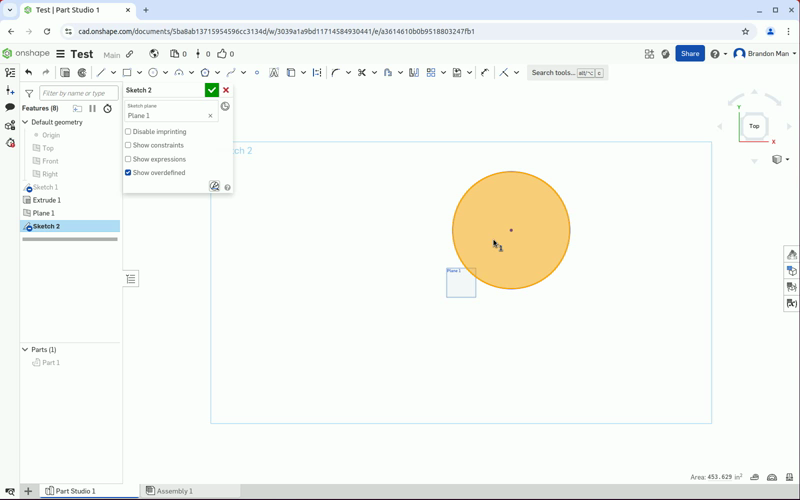
mouse_move(73, 352)
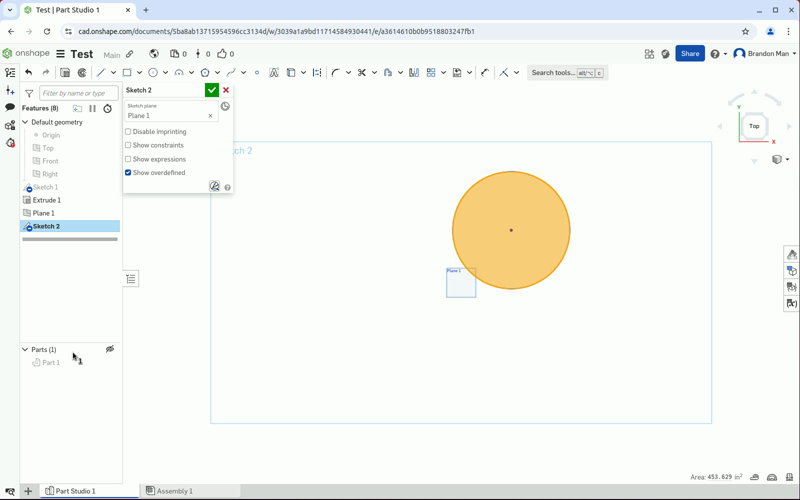
key(shift+y)
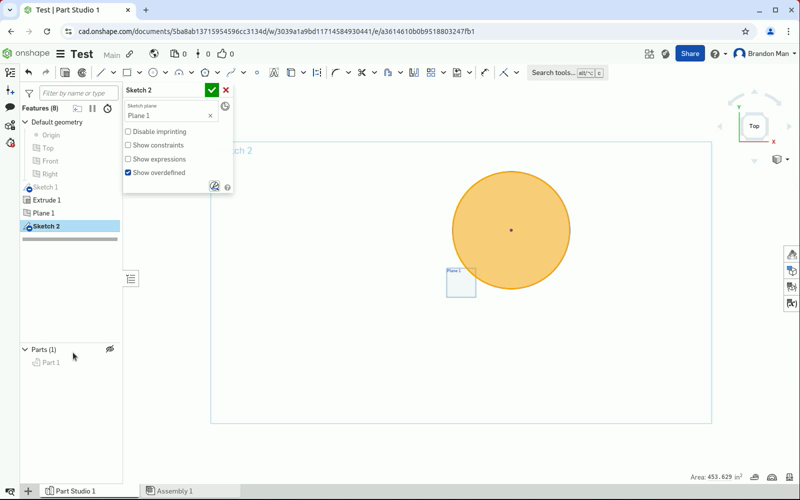
key(shift+e)
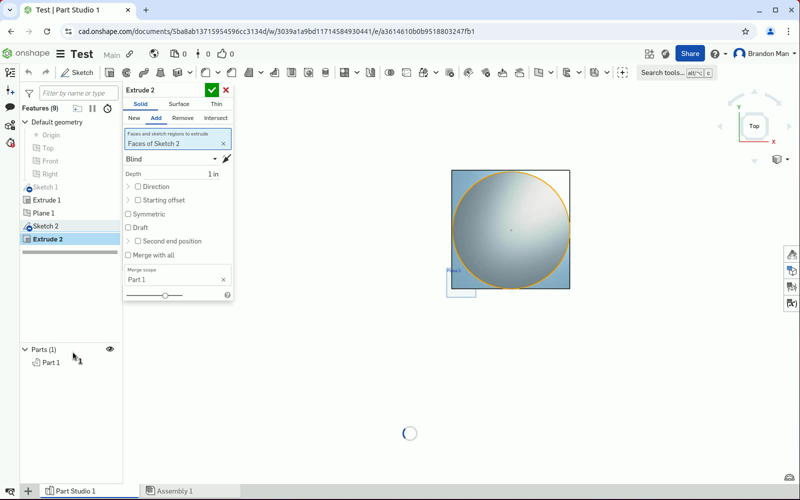
mouse_move(143, 106)
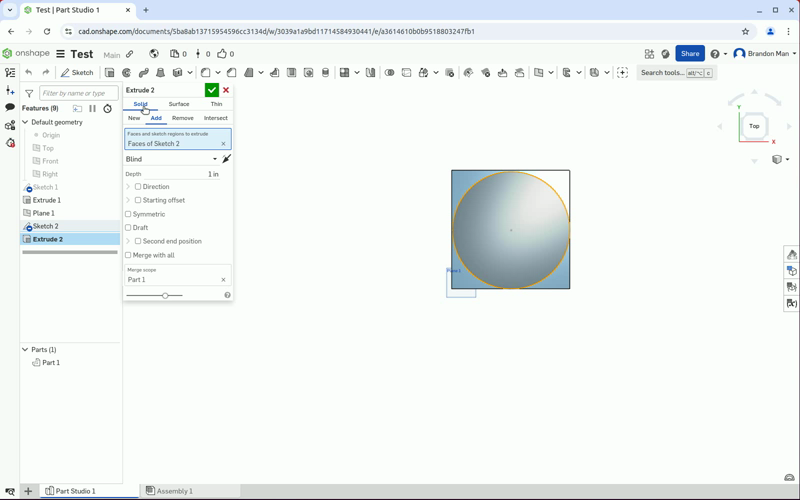
click(143, 106)
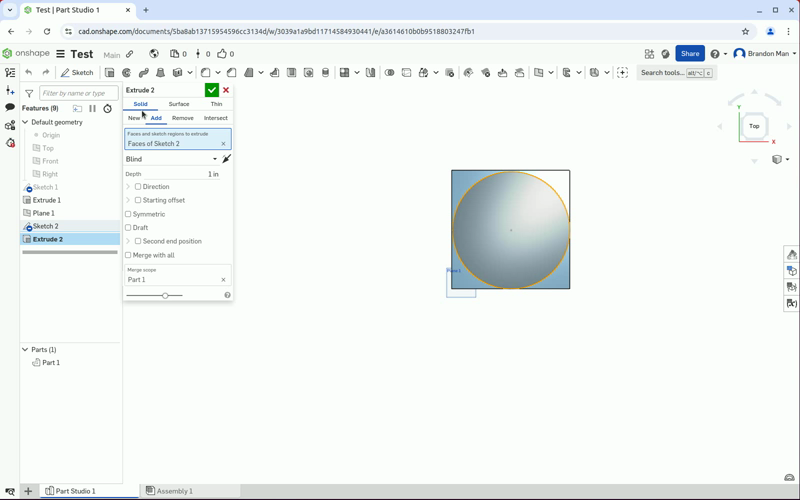
mouse_move(137, 120)
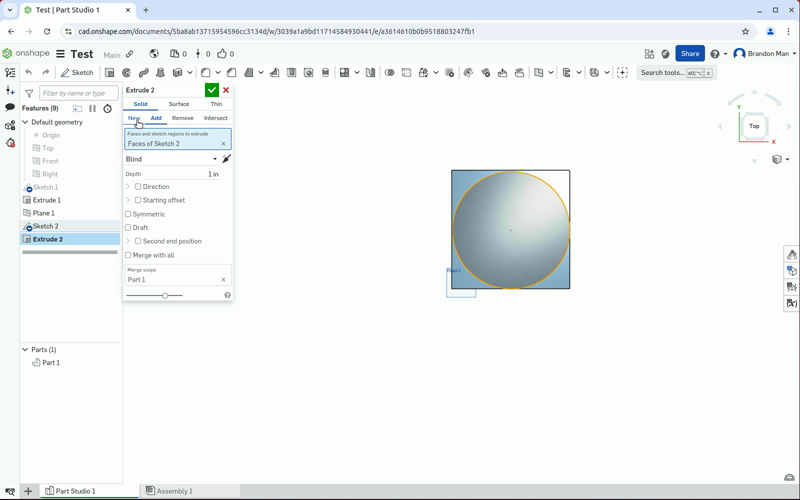
click(137, 120)
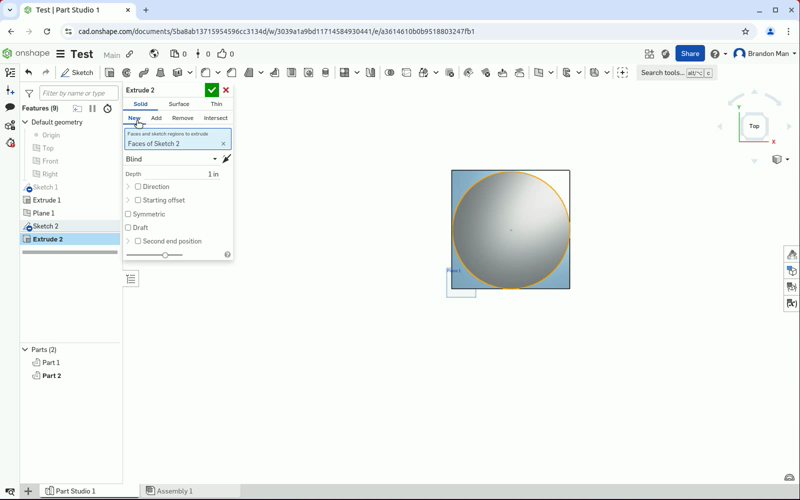
key(tab, 4)
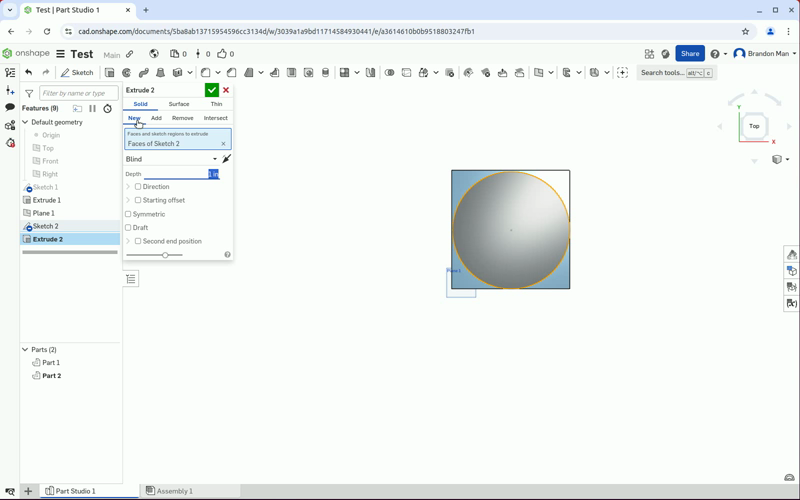
text(1.926)
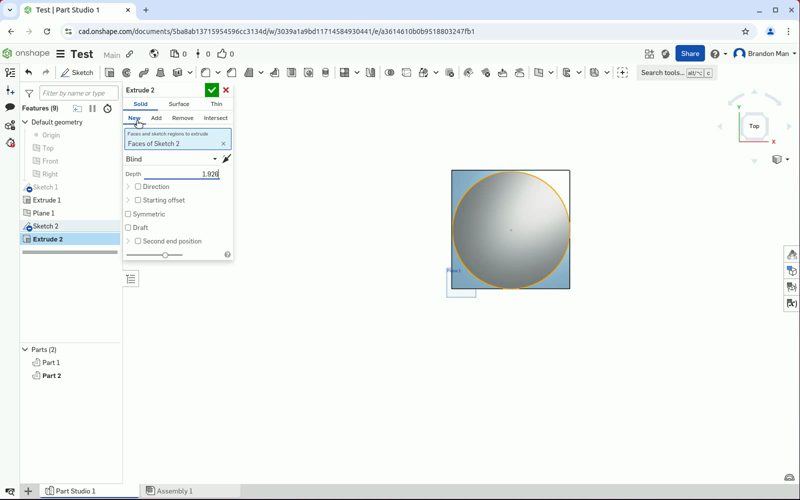
key(enter)
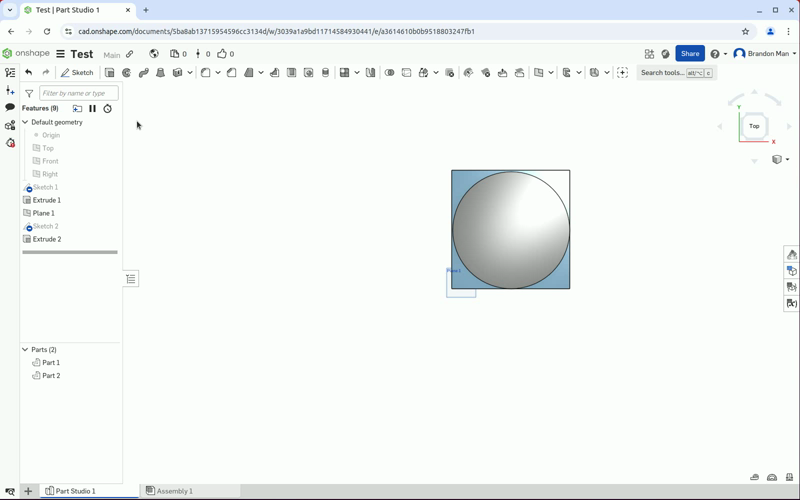
key(shift+h)
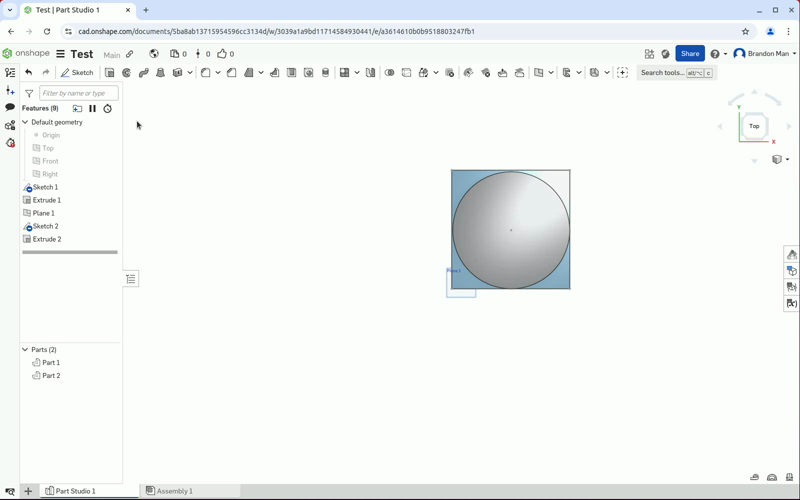
key(shift+h)
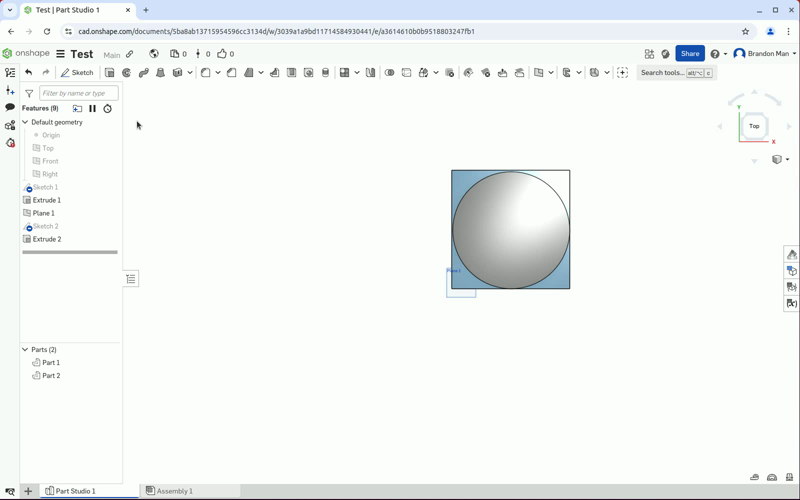
mouse_move(73, 189)
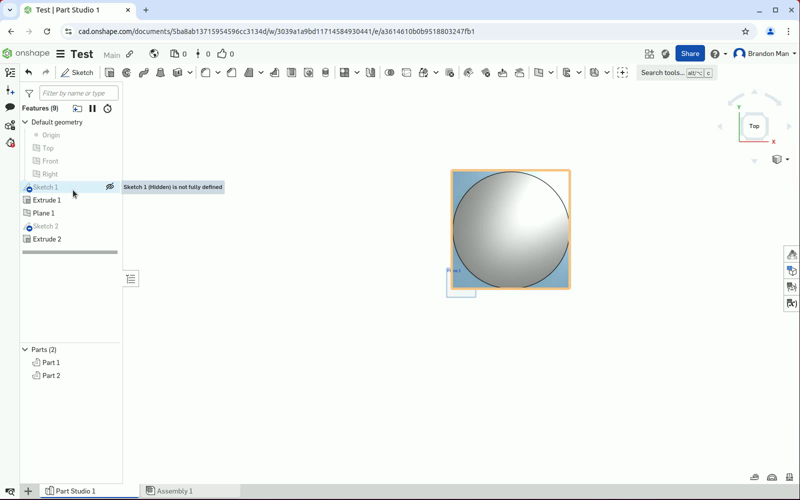
click(73, 189)
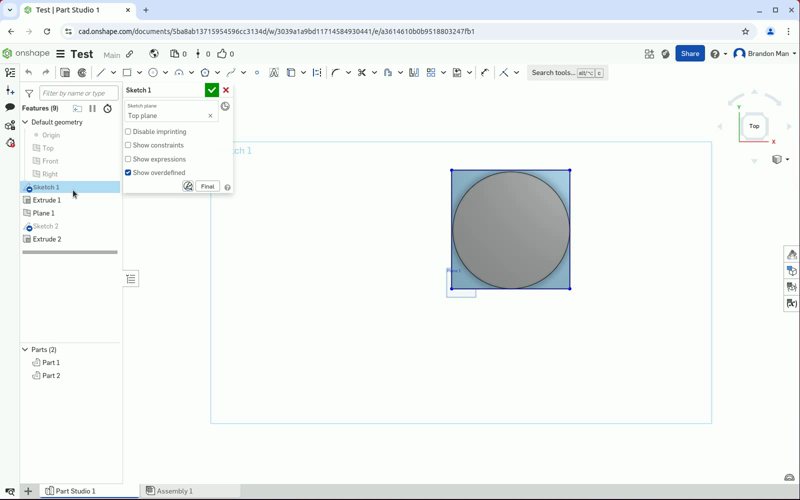
mouse_move(229, 92)
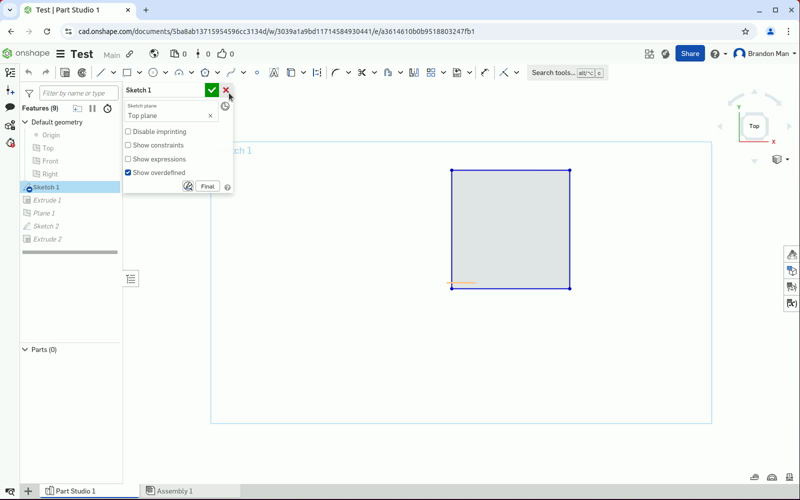
click(229, 92)
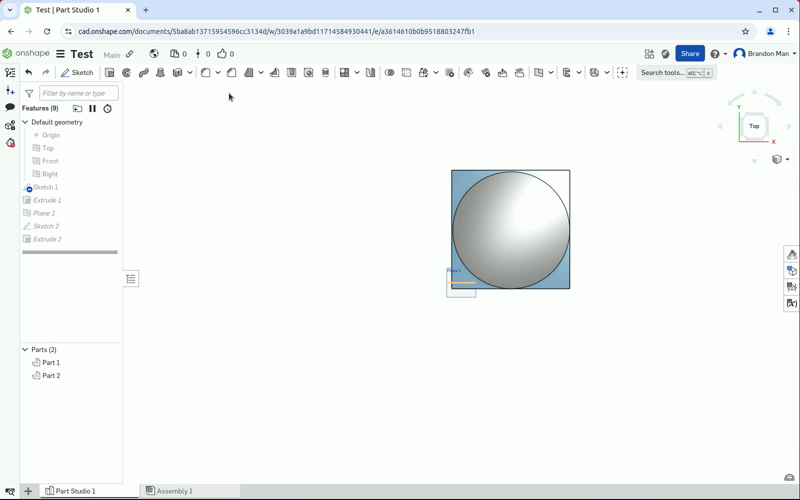
mouse_move(541, 75)
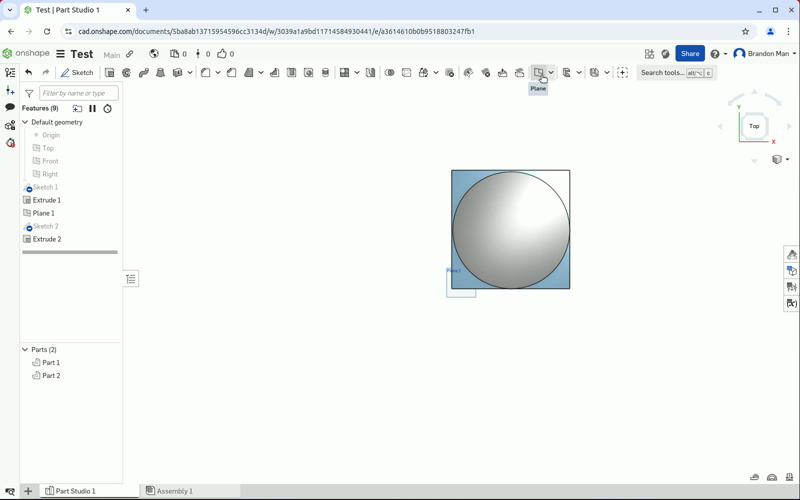
click(541, 75)
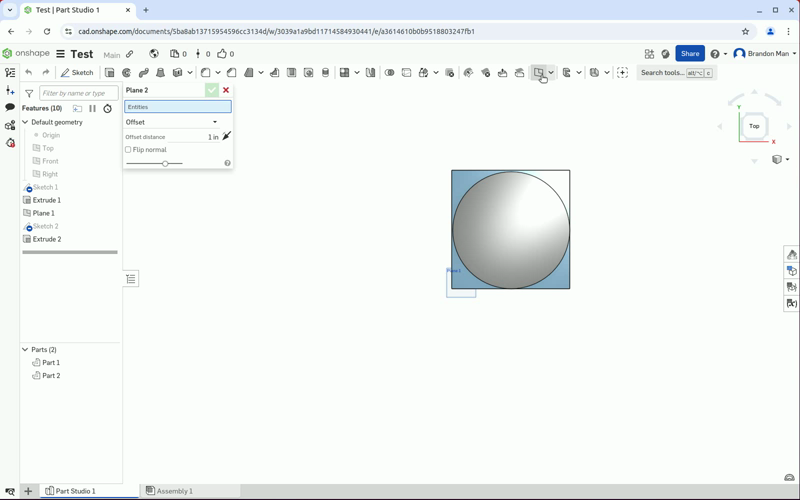
mouse_move(73, 150)
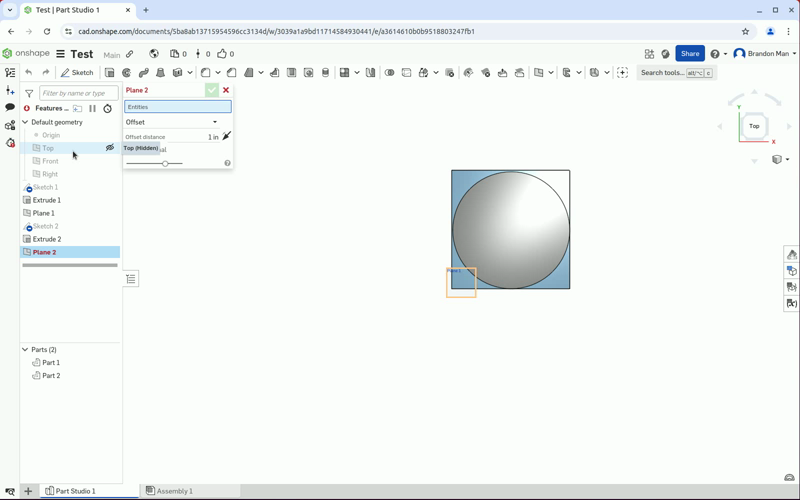
click(73, 150)
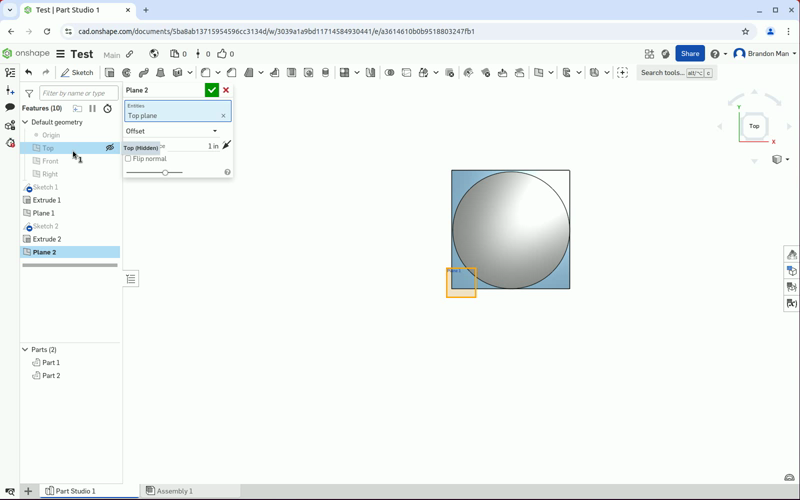
key(tab, 2)
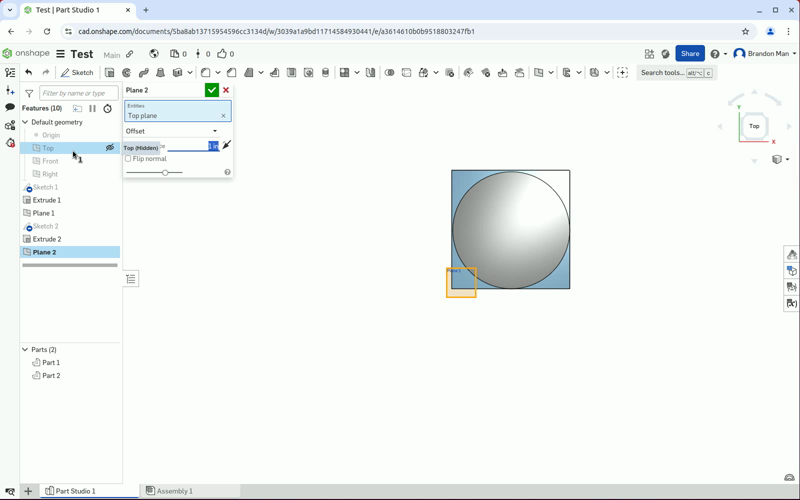
text(3.605)
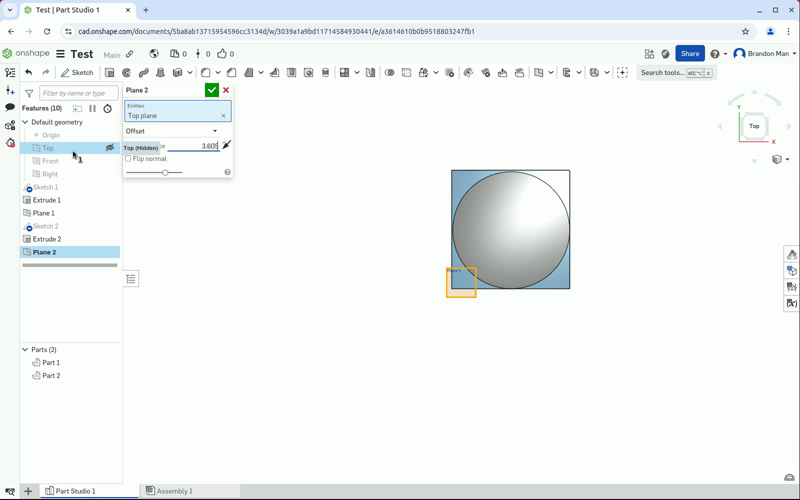
key(enter, 2)
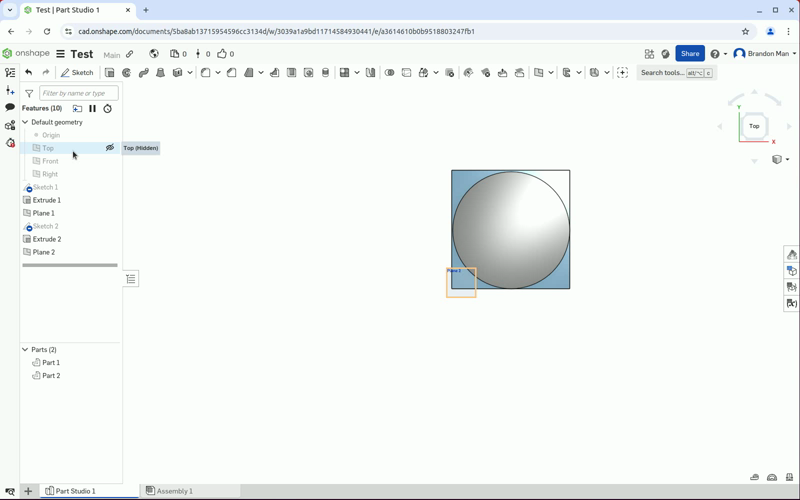
key(shift+s)
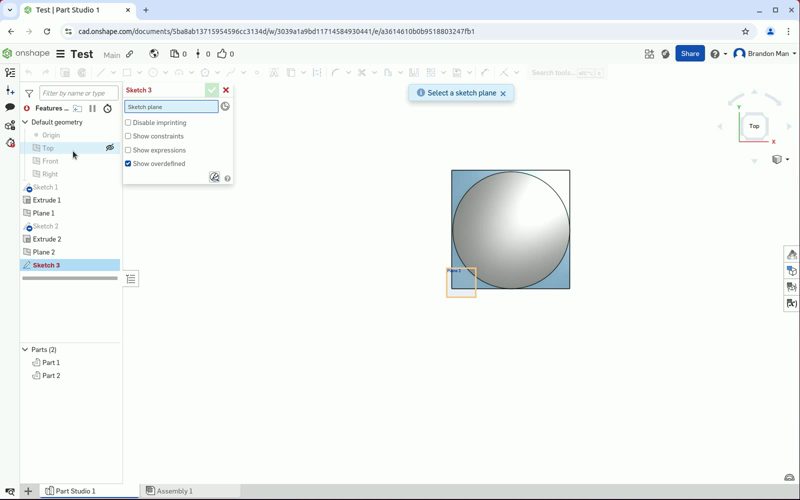
mouse_move(73, 254)
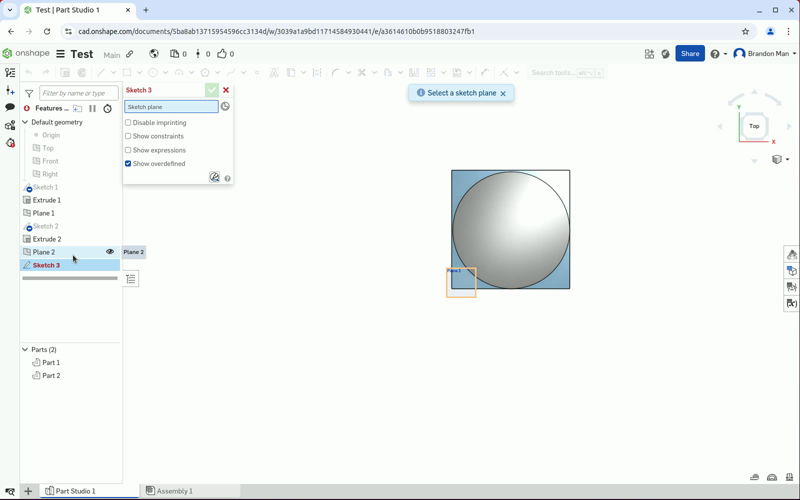
click(73, 254)
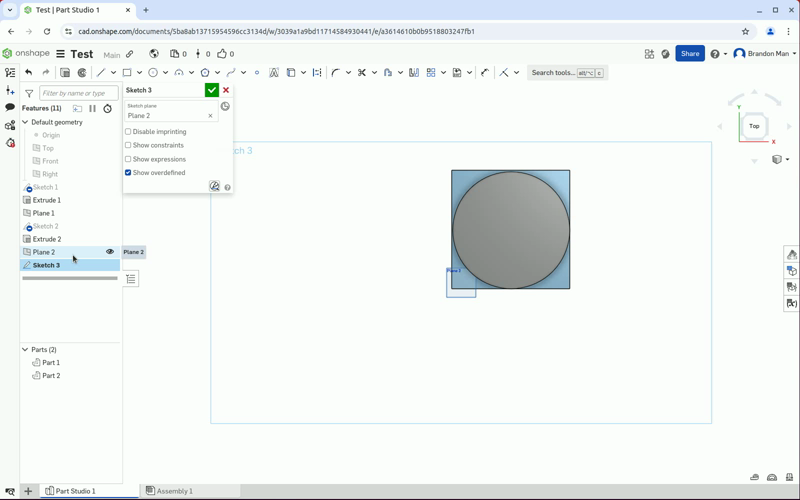
mouse_move(73, 352)
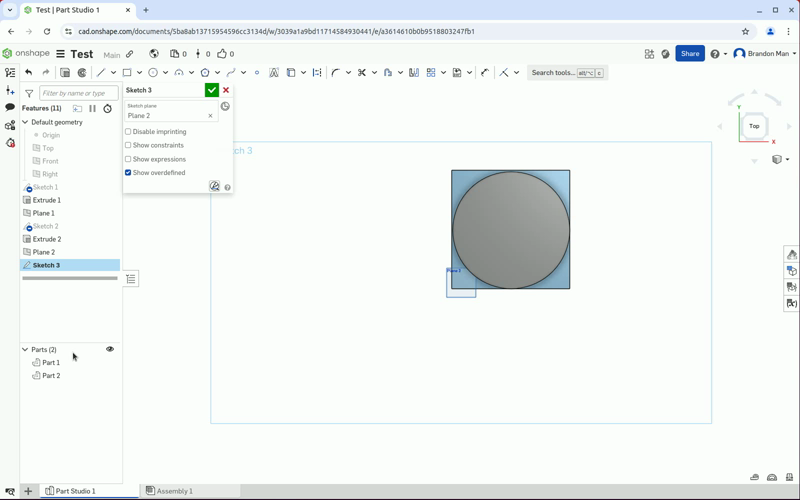
key(y)
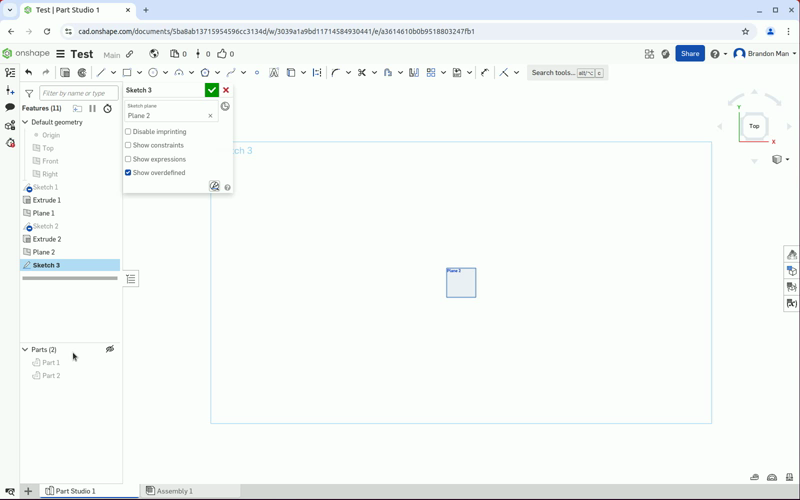
key(l)
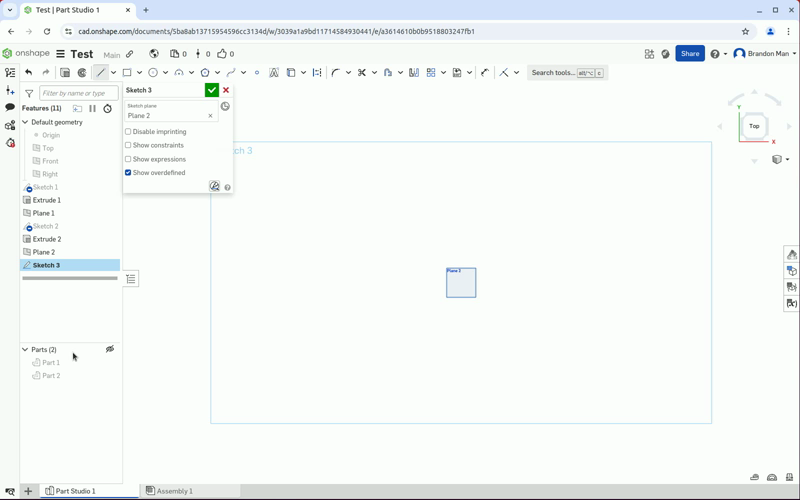
key_down(shift)
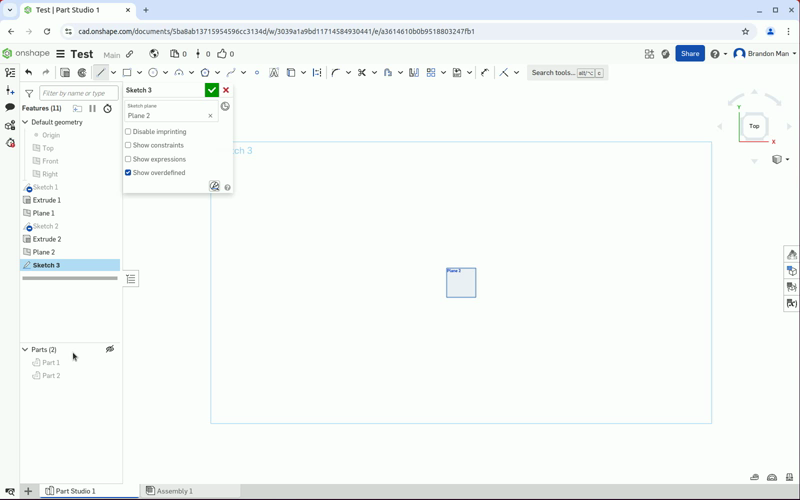
mouse_move(451, 230)
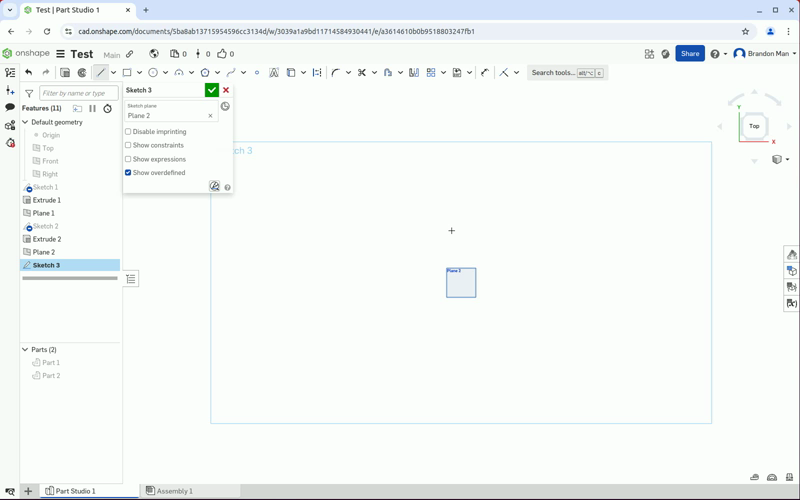
click(451, 230)
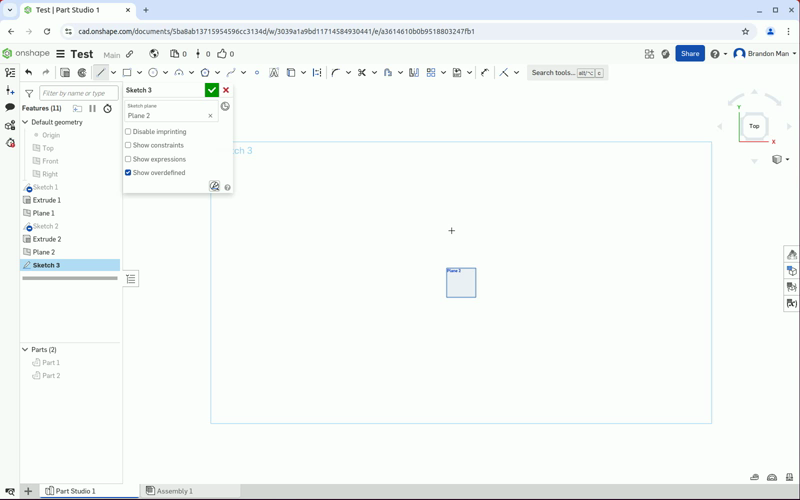
key_up(shift)
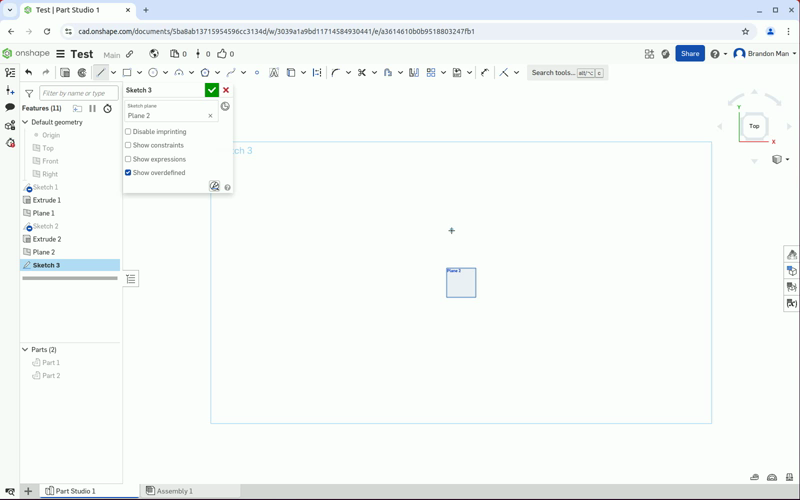
key_down(shift)
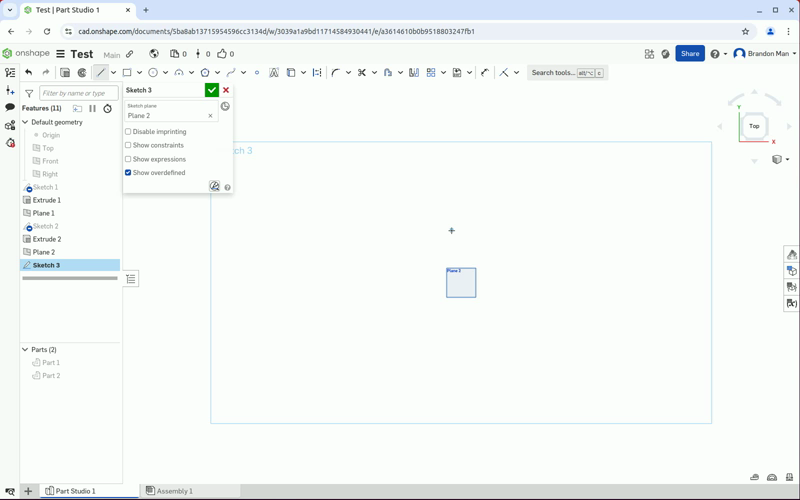
mouse_move(511, 289)
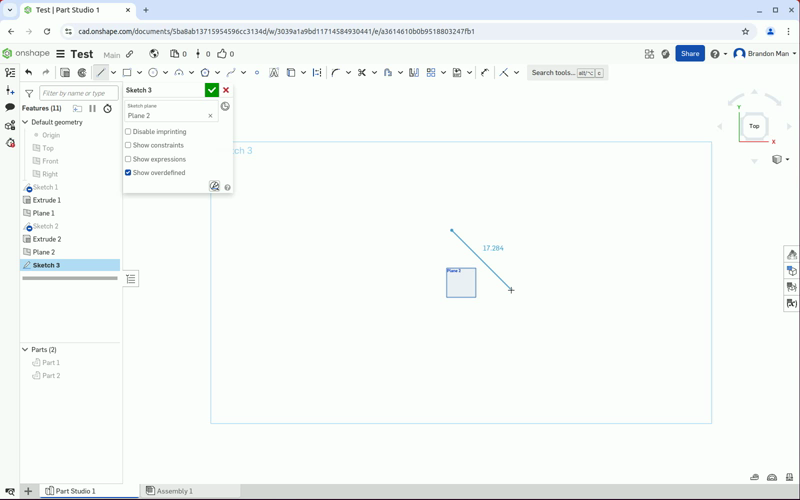
click(511, 289)
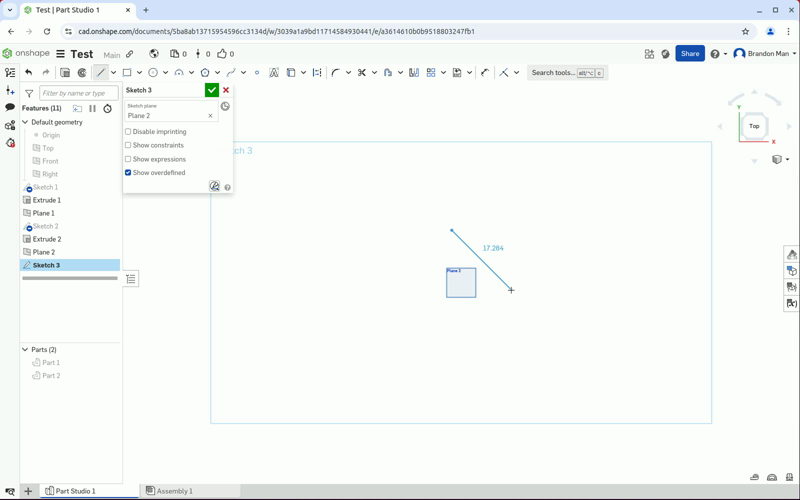
key_up(shift)
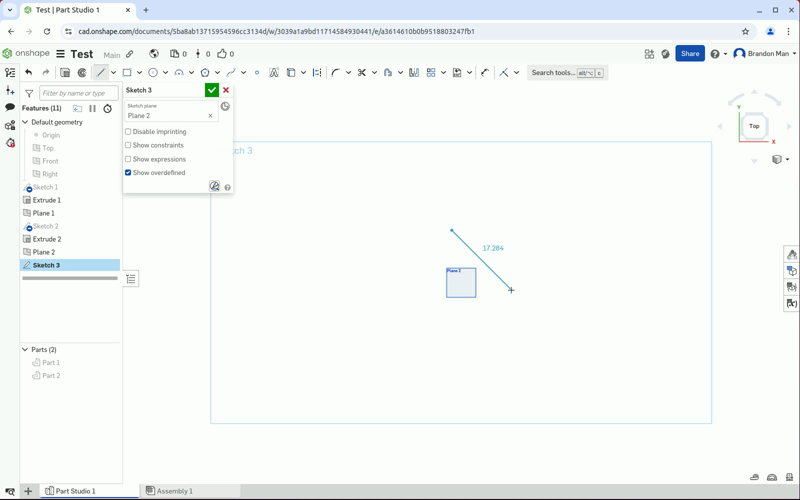
key_down(shift)
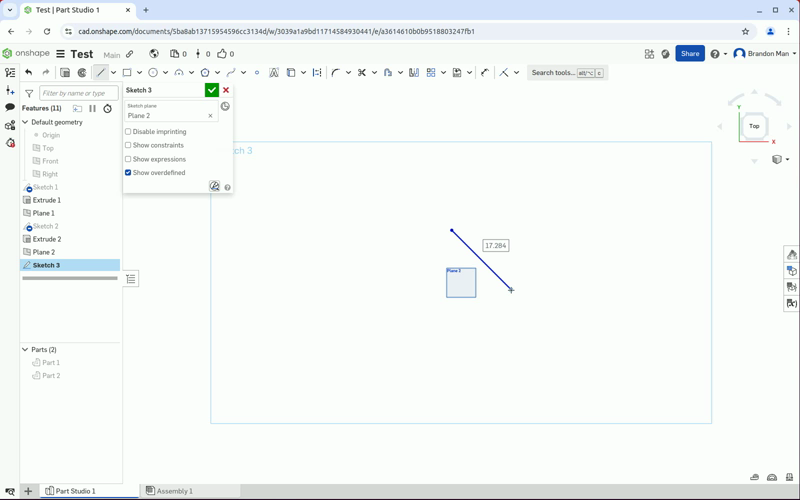
mouse_move(569, 230)
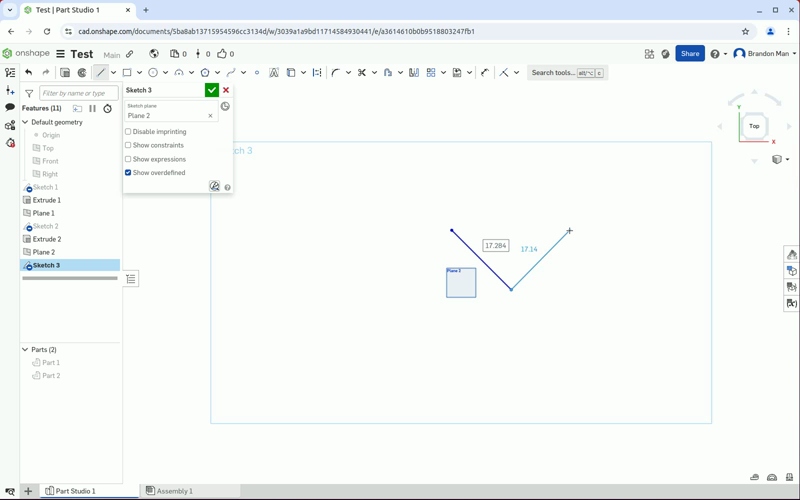
click(569, 230)
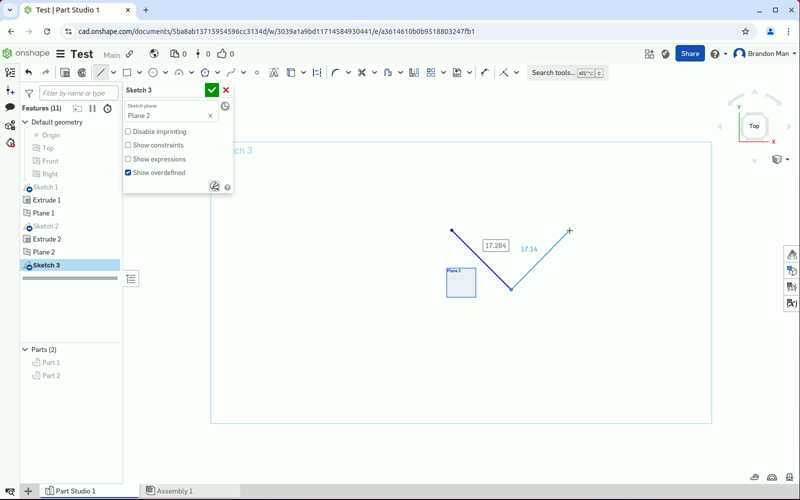
key_up(shift)
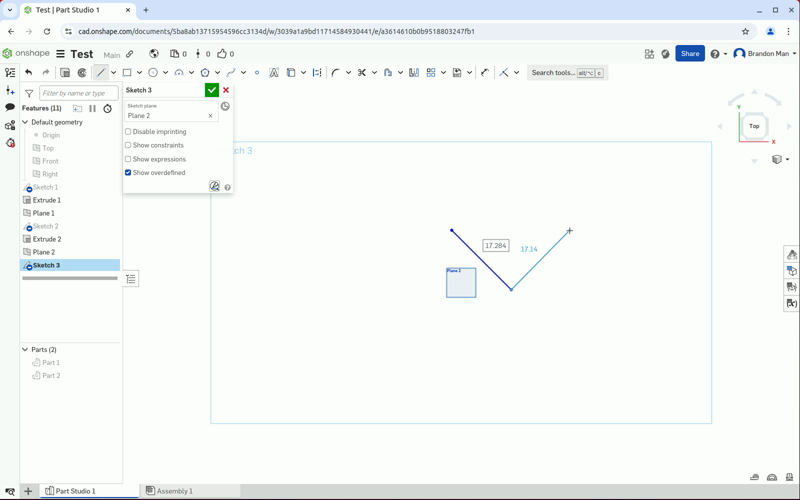
key_down(shift)
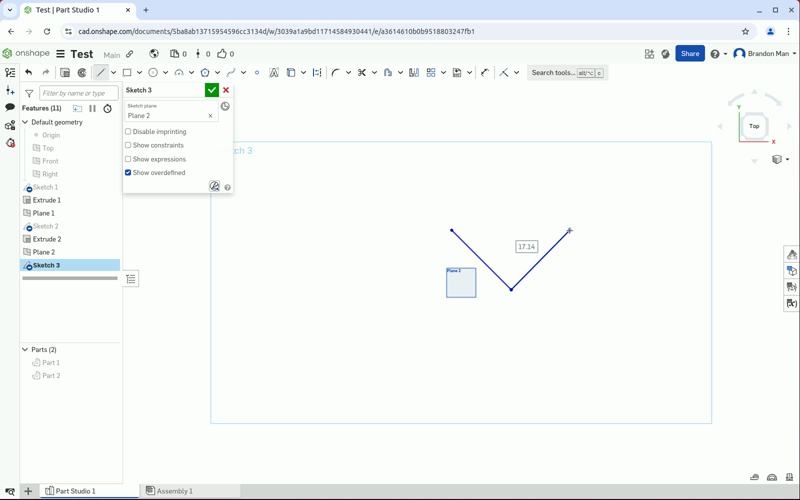
mouse_move(511, 170)
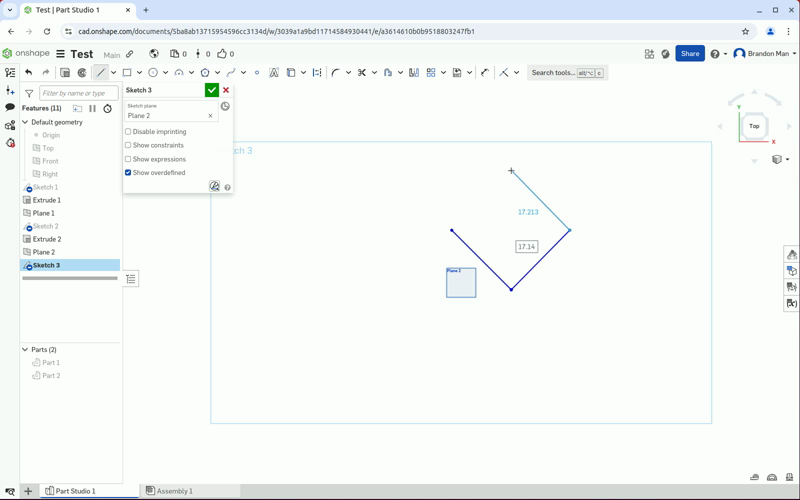
click(511, 170)
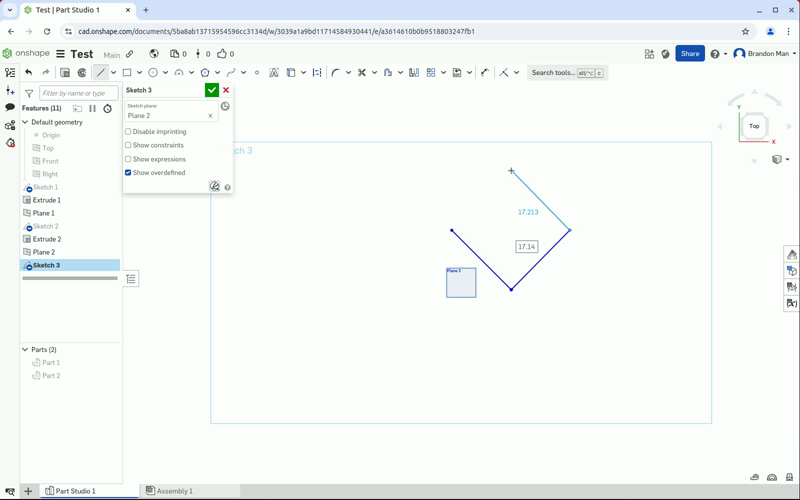
key_up(shift)
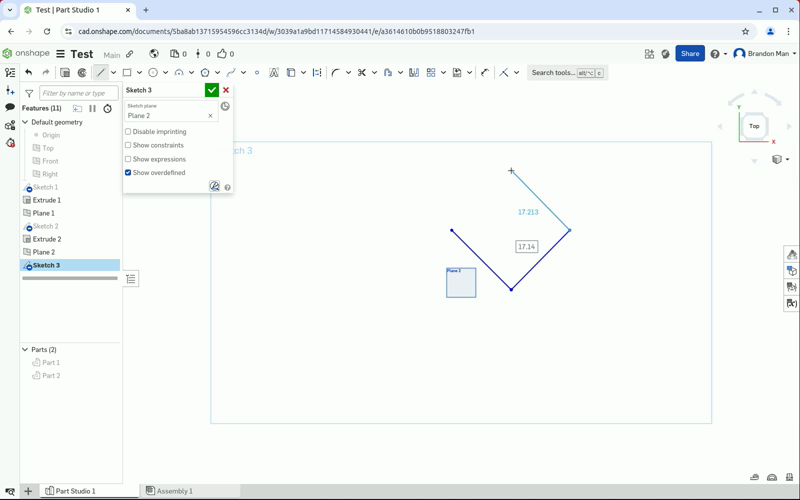
key_down(shift)
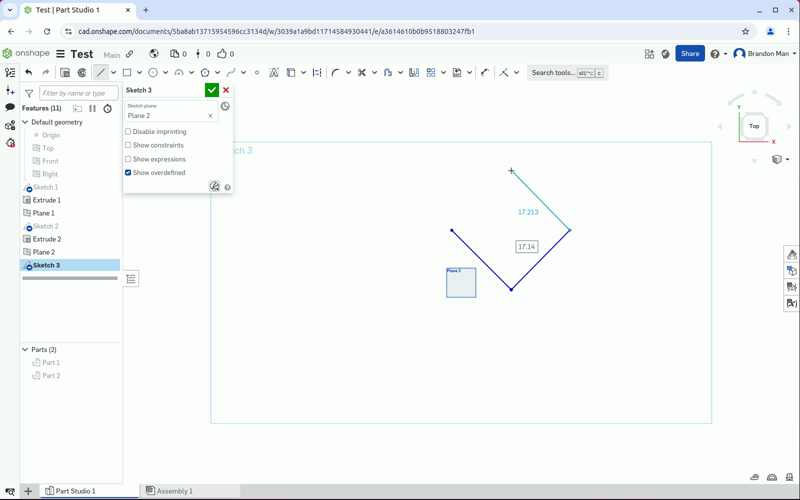
mouse_move(451, 230)
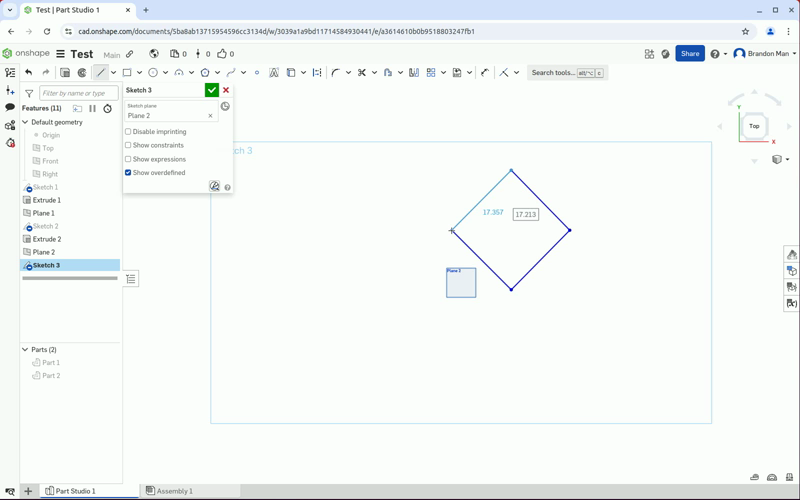
key_up(shift)
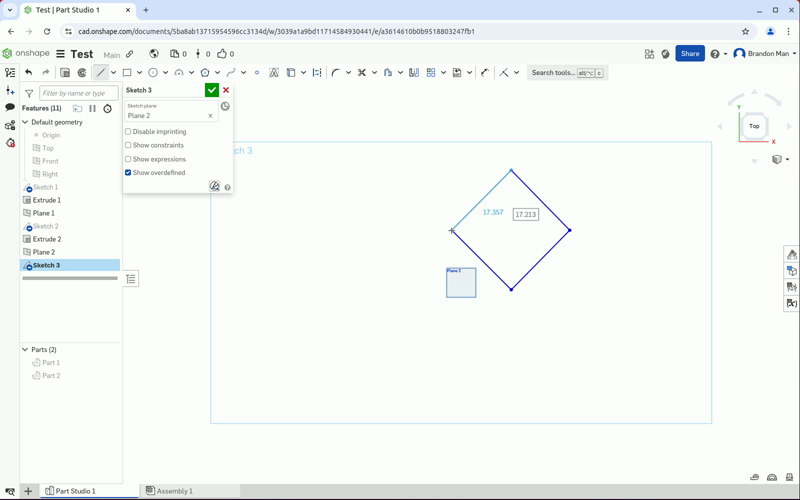
click(451, 230)
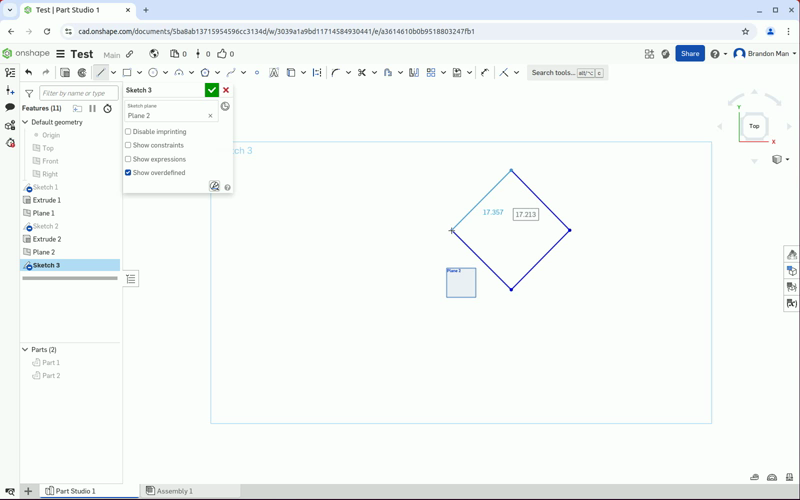
key(esc)
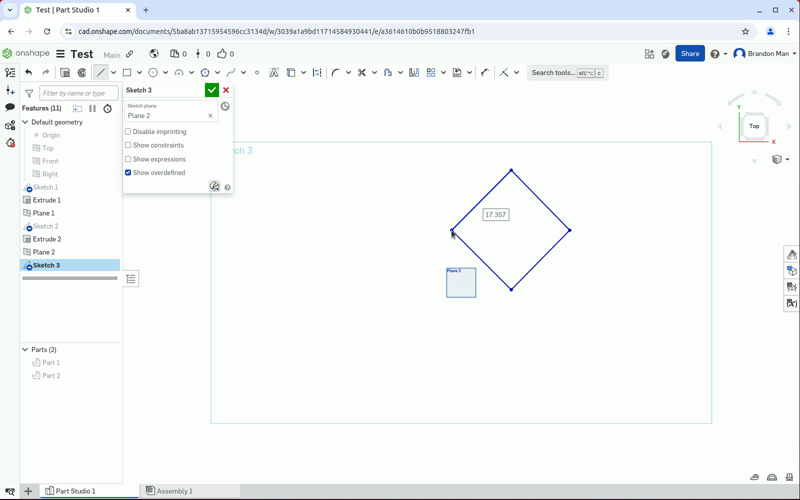
mouse_move(533, 225)
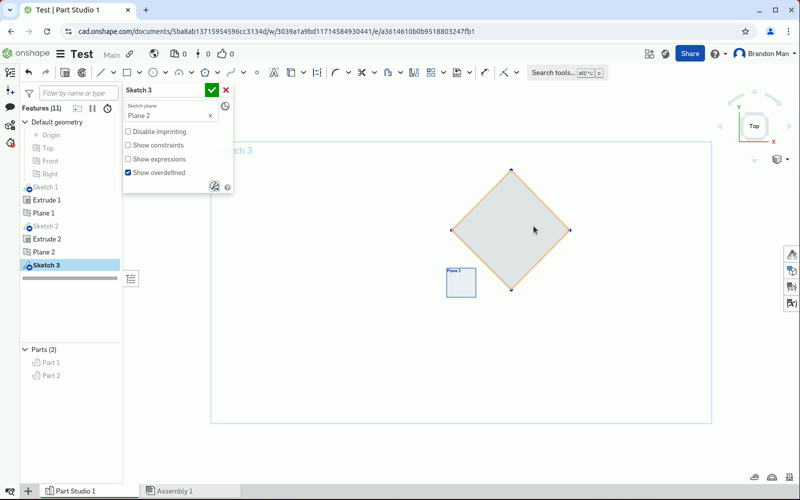
click(533, 225)
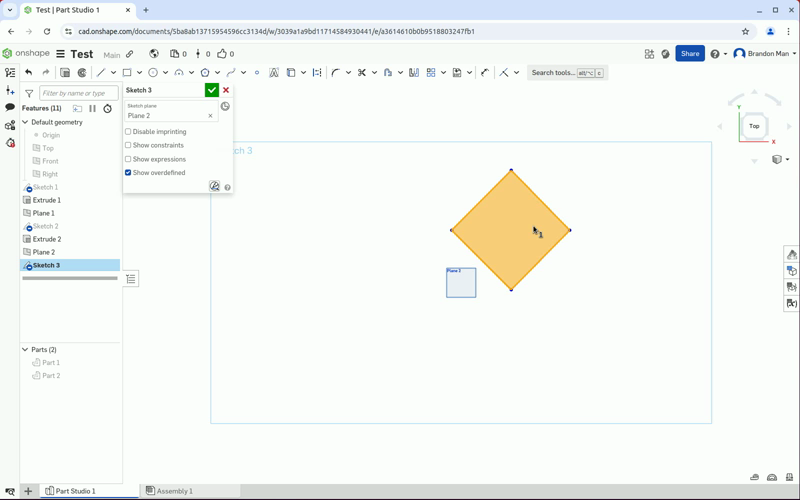
mouse_move(73, 352)
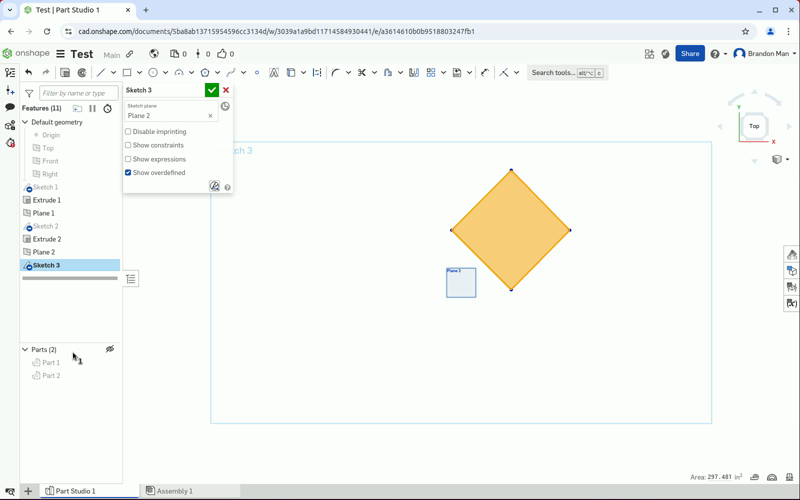
key(shift+y)
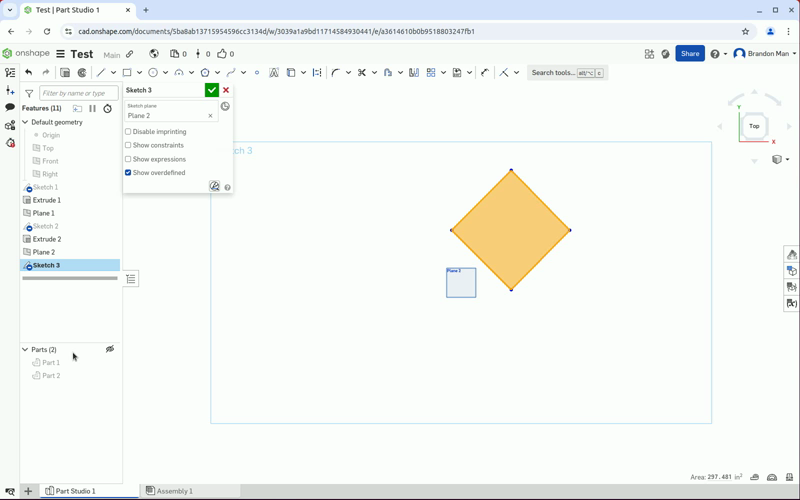
key(shift+e)
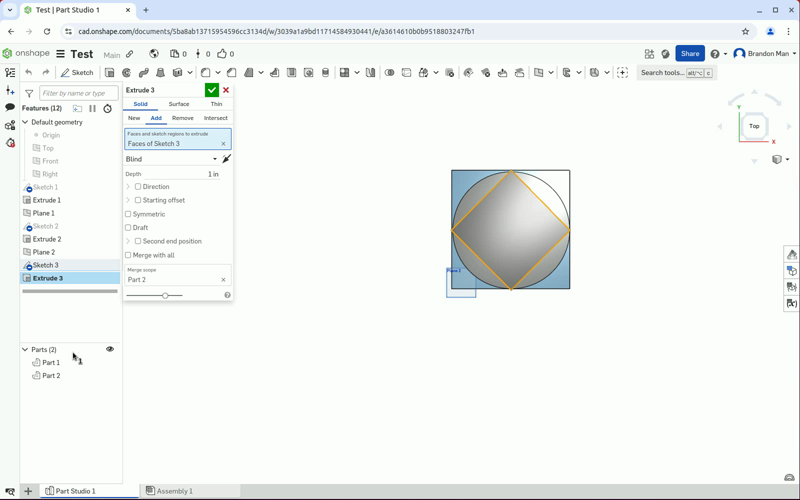
mouse_move(143, 106)
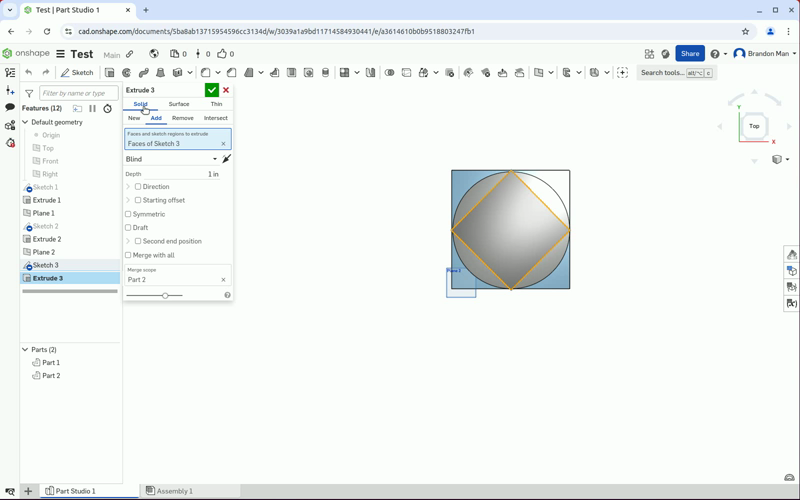
click(143, 106)
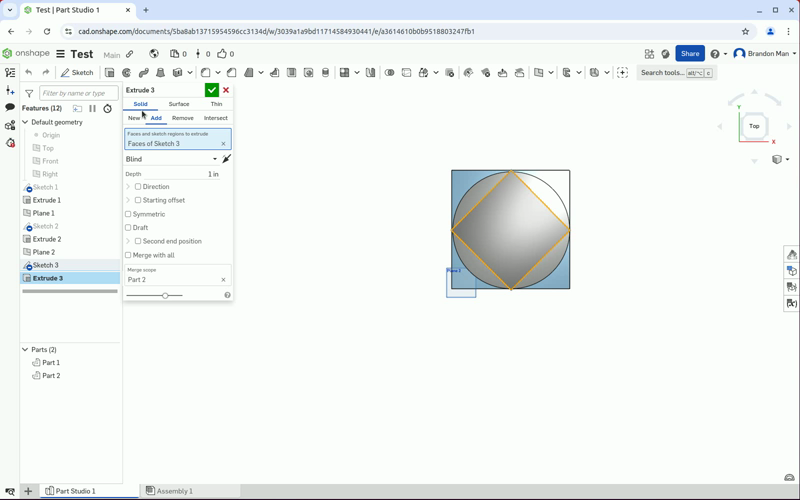
mouse_move(137, 120)
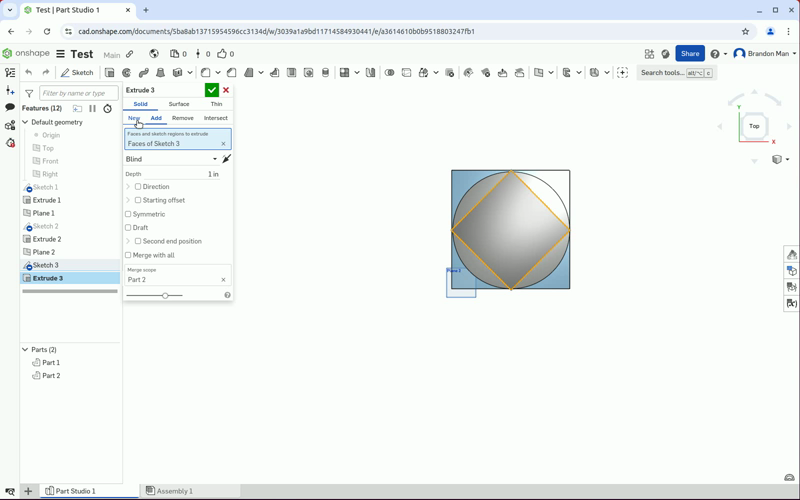
click(137, 120)
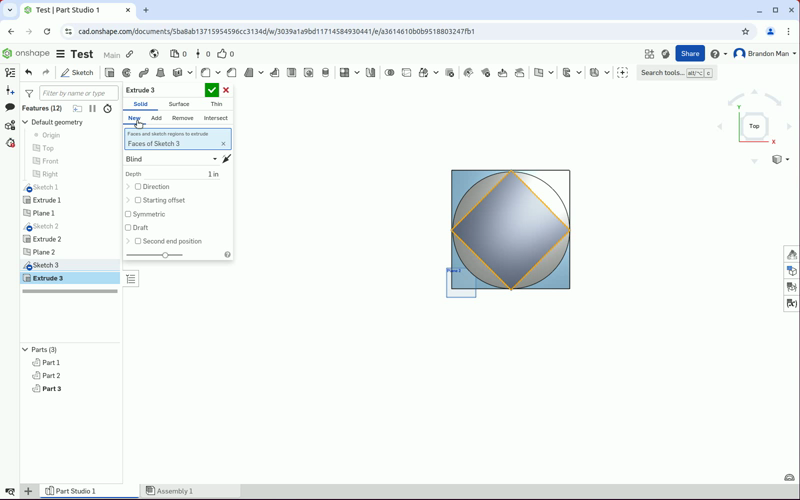
key(tab, 4)
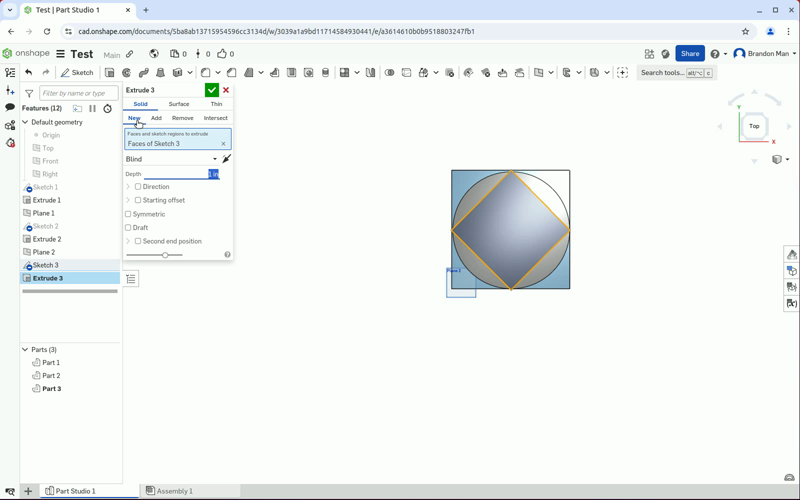
text(1.926)
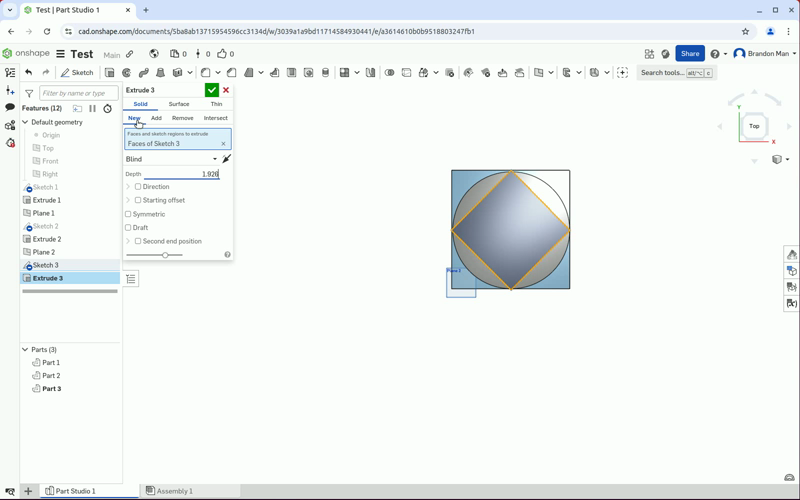
key(enter)
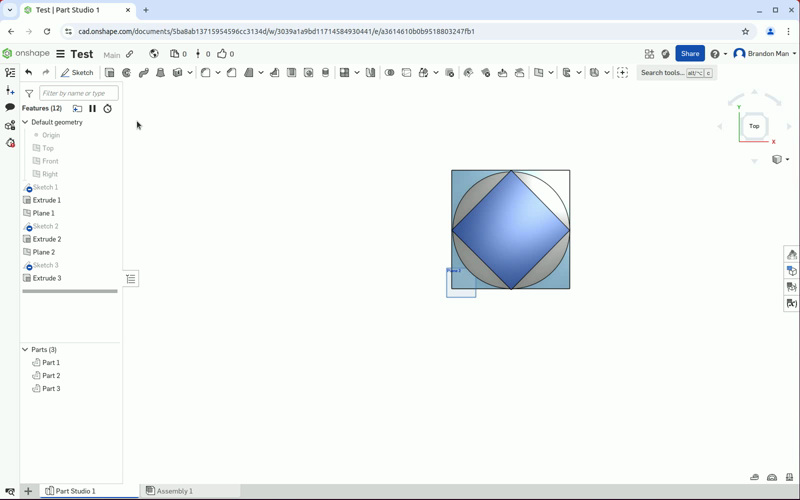
key(shift+h)
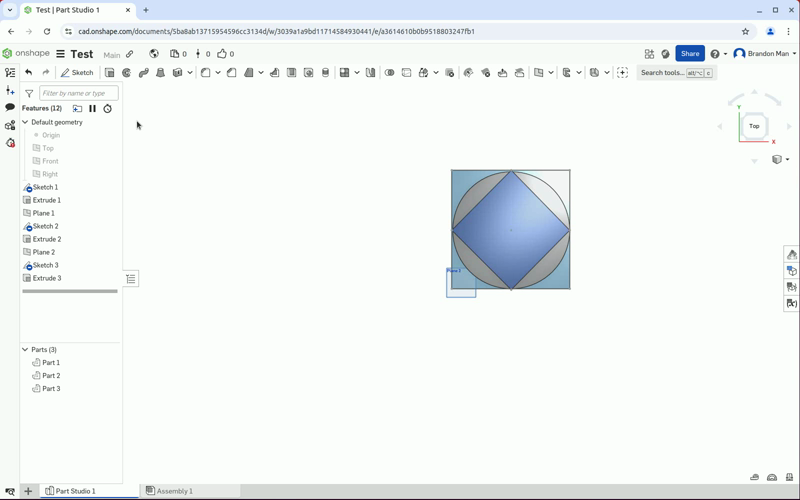
key(shift+h)
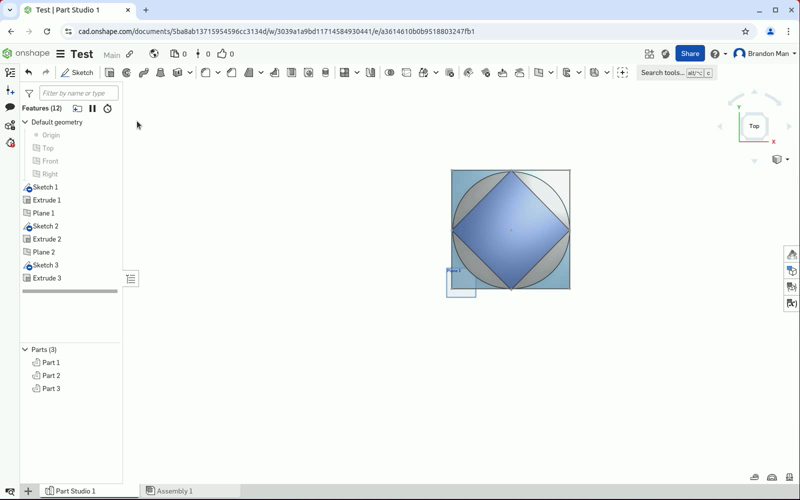
key(shift+7)
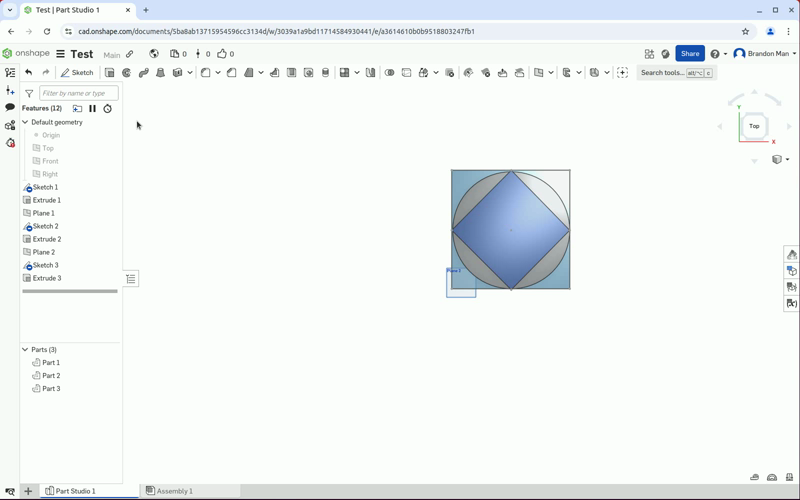
key(up, 3)
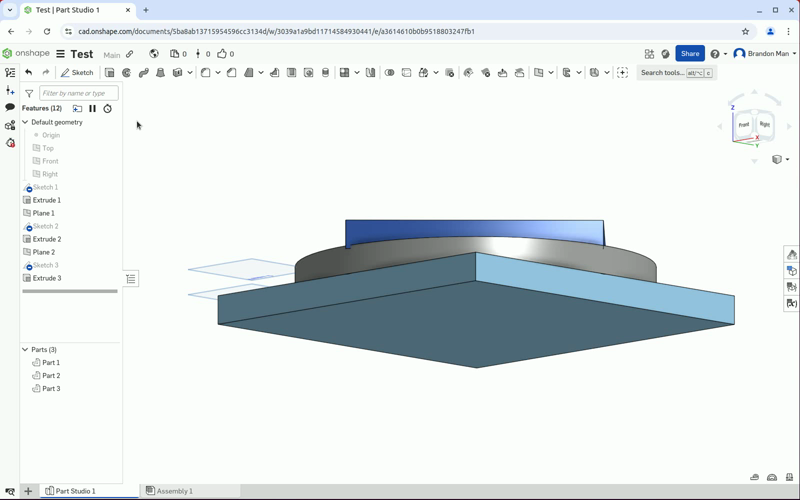
key(left, 3)
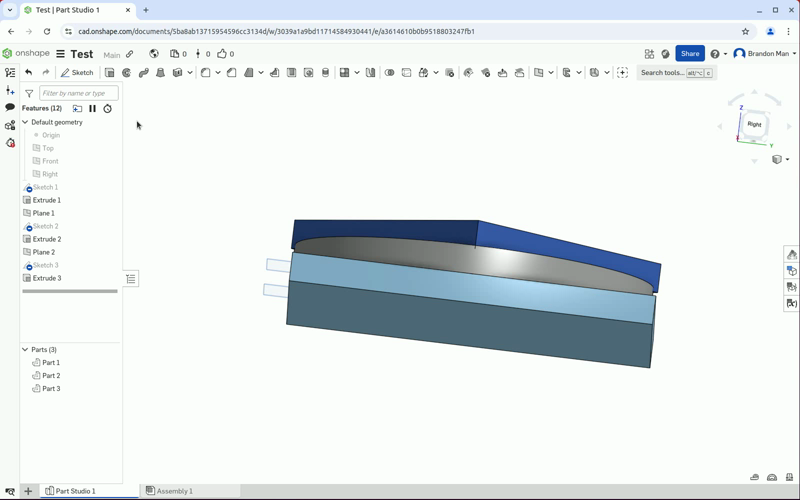
key(right, 3)
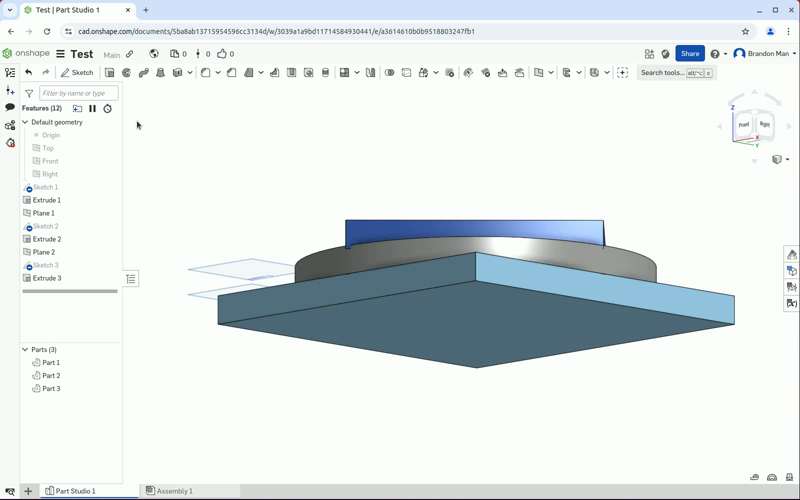
key(down, 3)
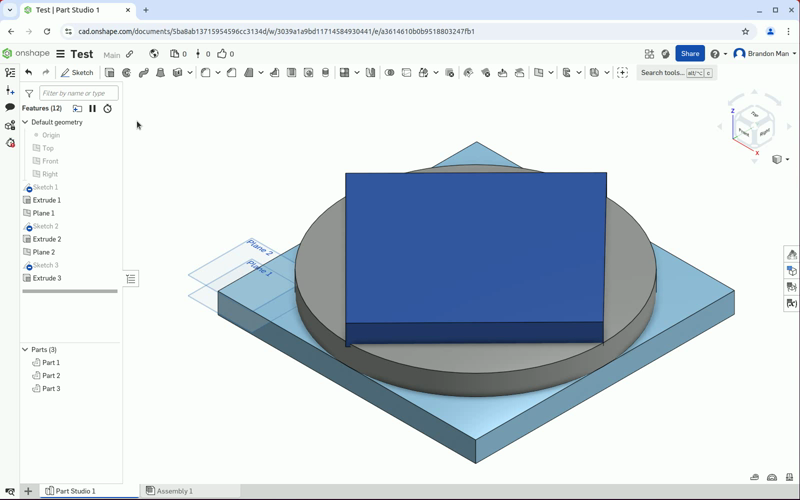
mouse_move(73, 189)
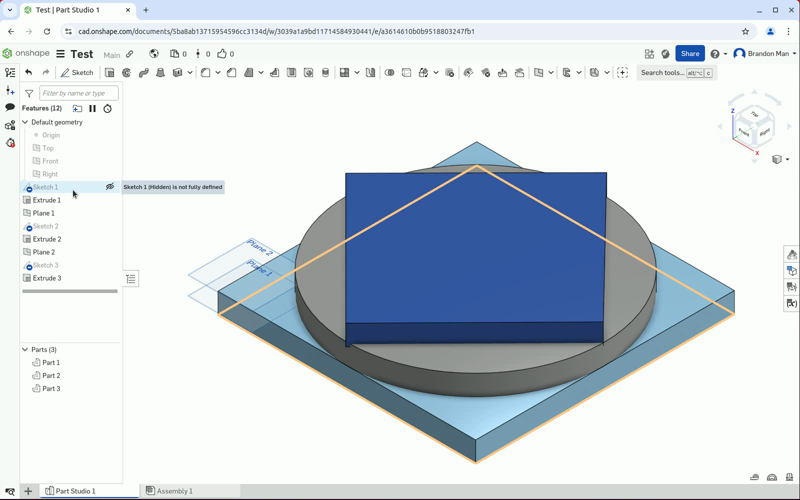
click(73, 189)